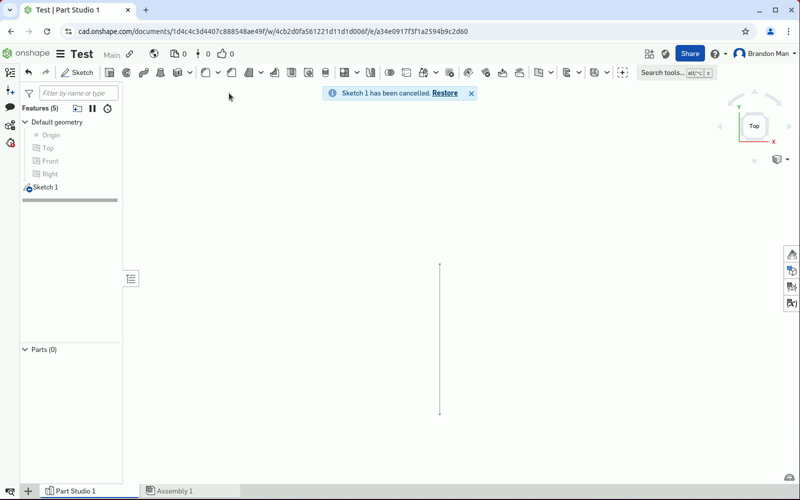
key(shift+h)
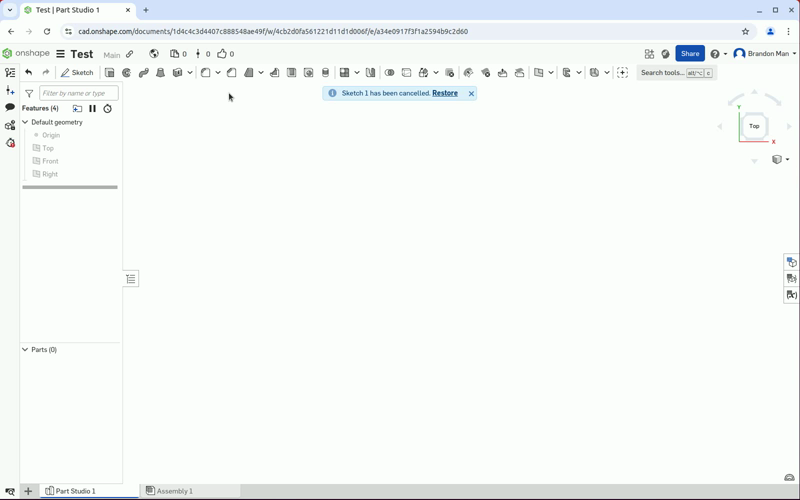
mouse_move(73, 352)
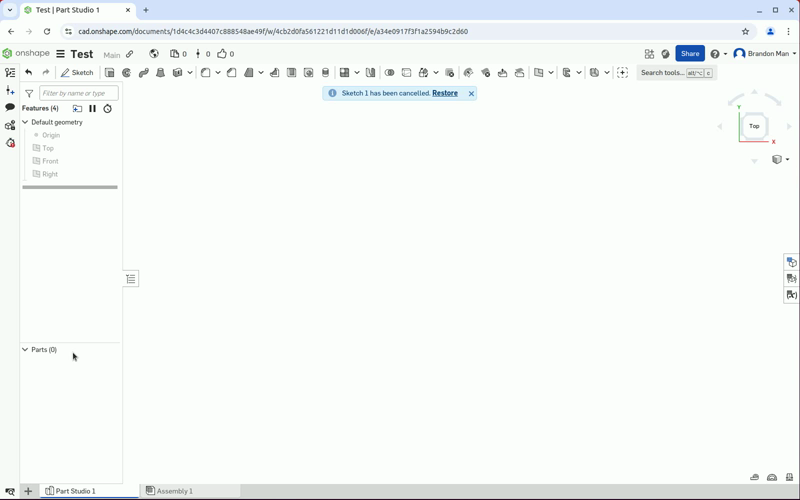
key(y)
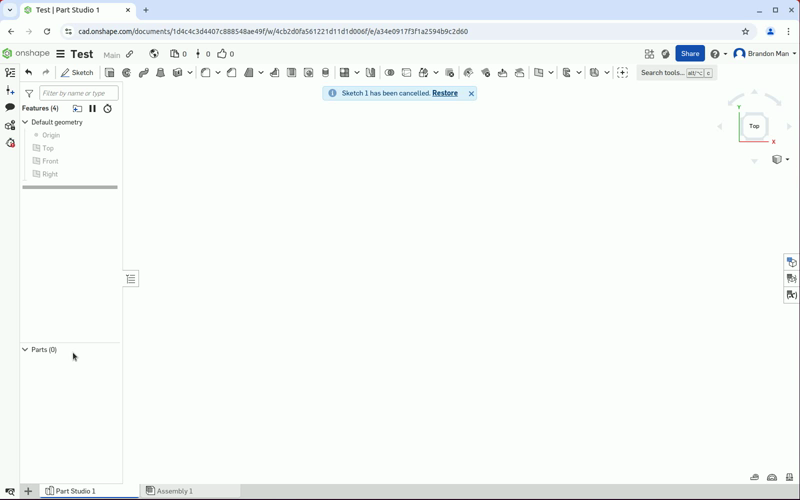
key(shift+p)
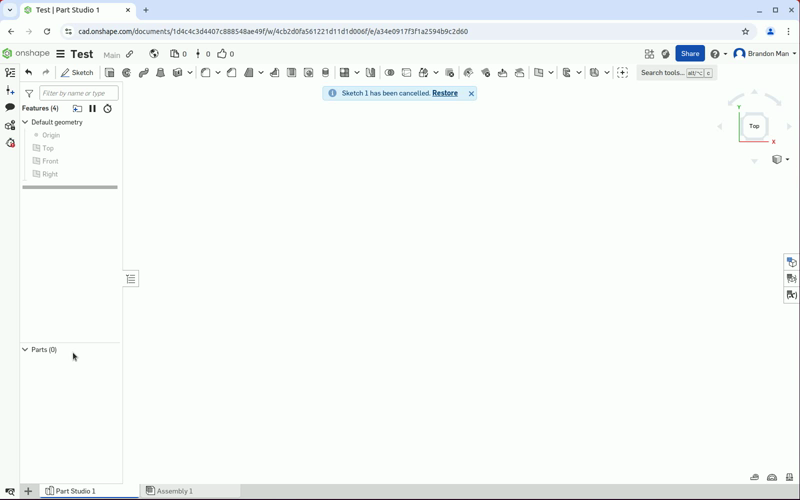
key(space)
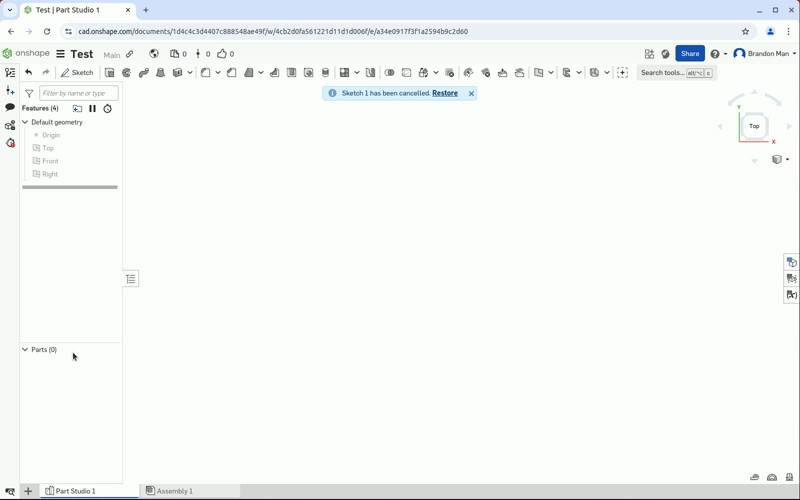
key_down(shift)
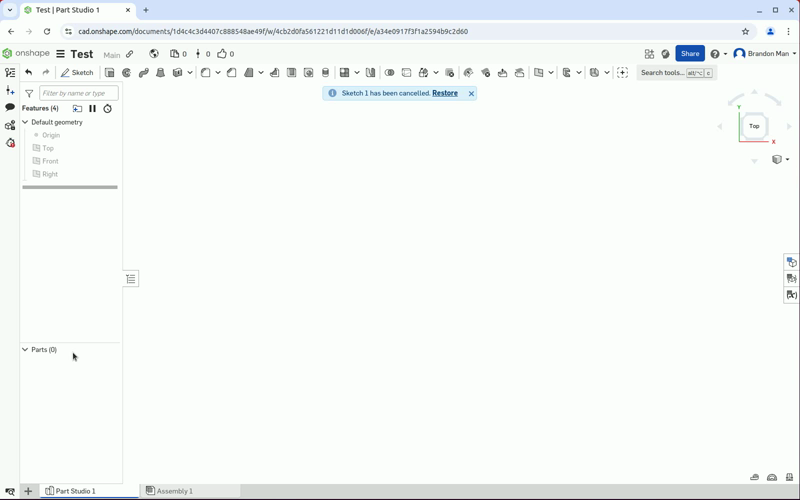
key(up)
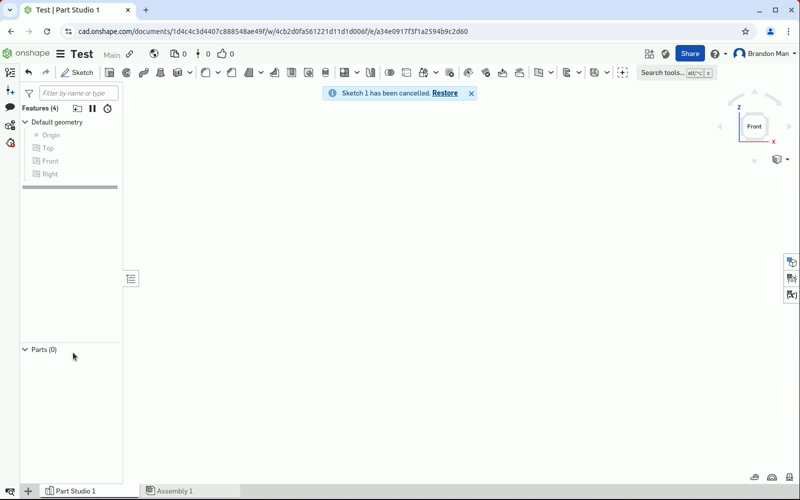
key_up(shift)
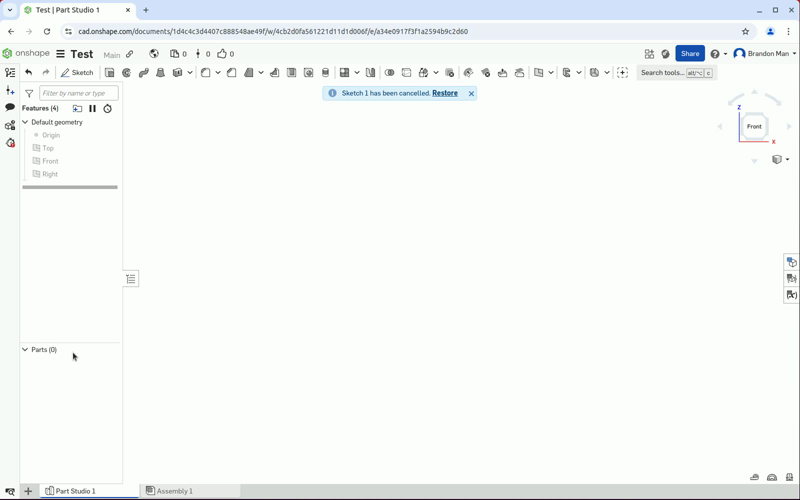
mouse_move(73, 352)
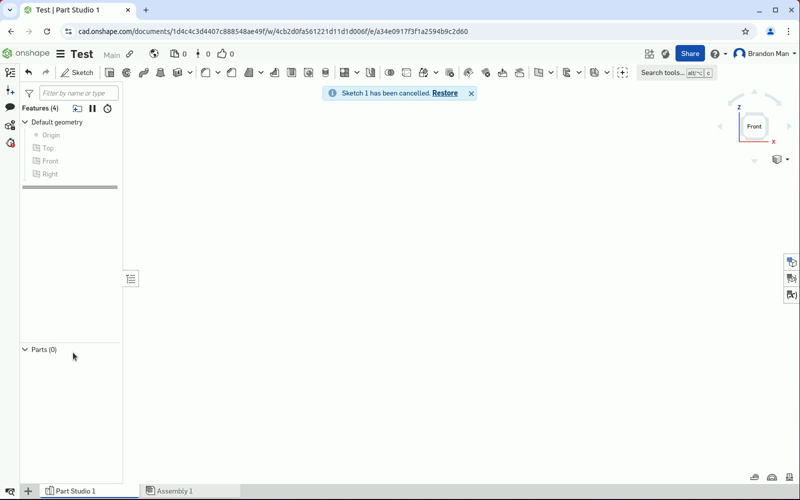
key(shift+y)
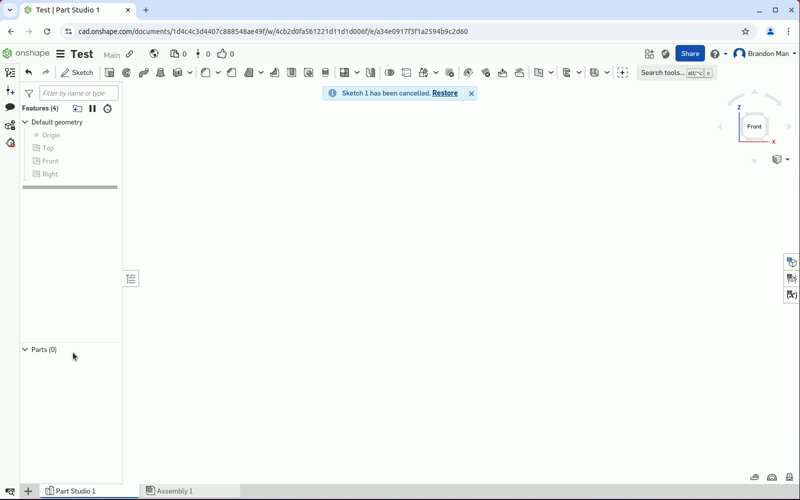
key(shift+s)
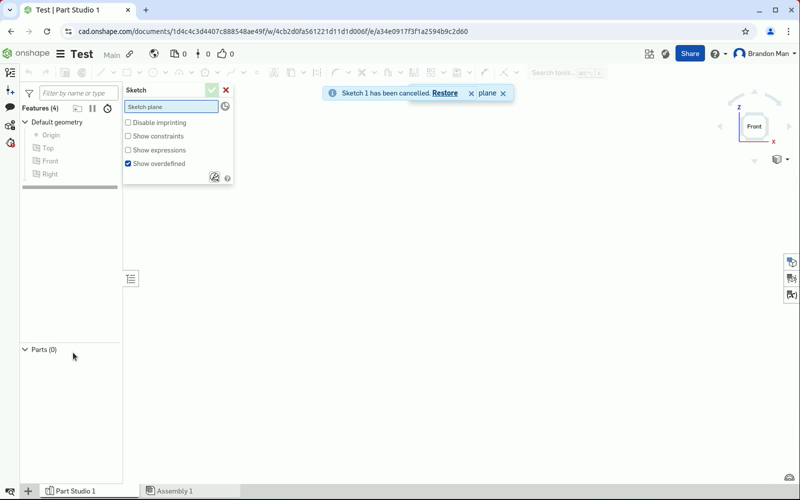
mouse_move(73, 163)
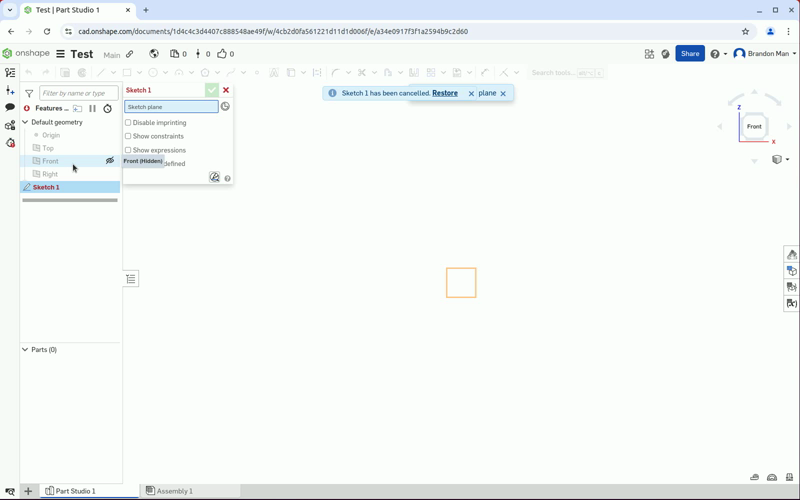
click(73, 163)
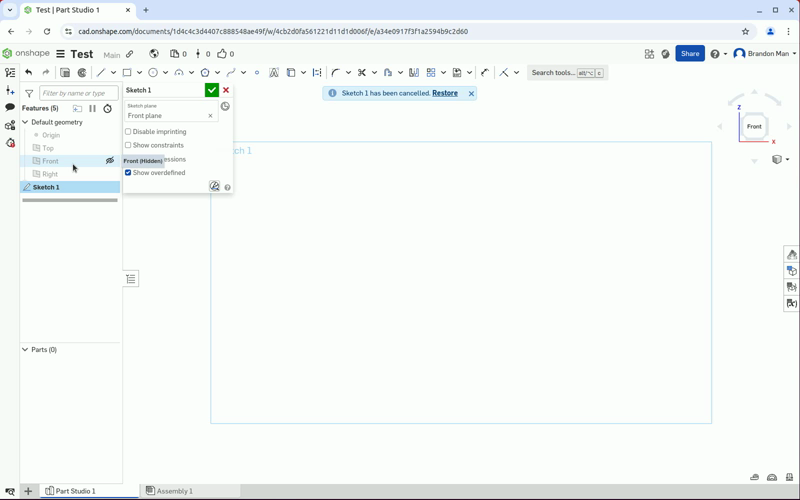
mouse_move(73, 352)
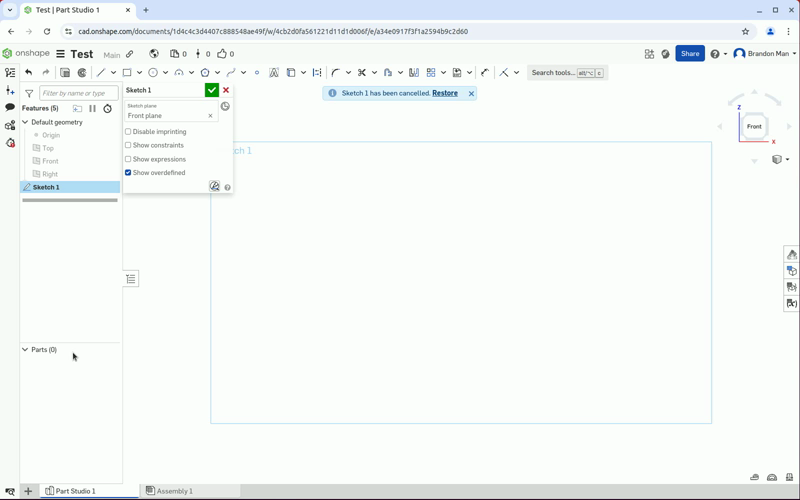
key(y)
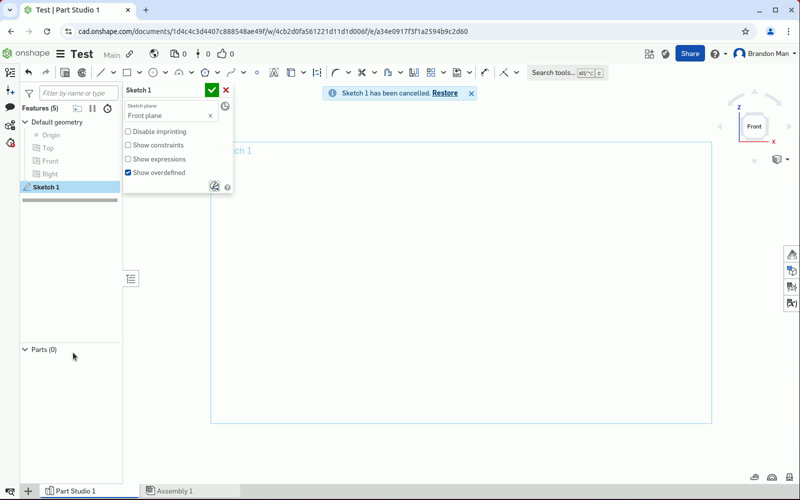
key(l)
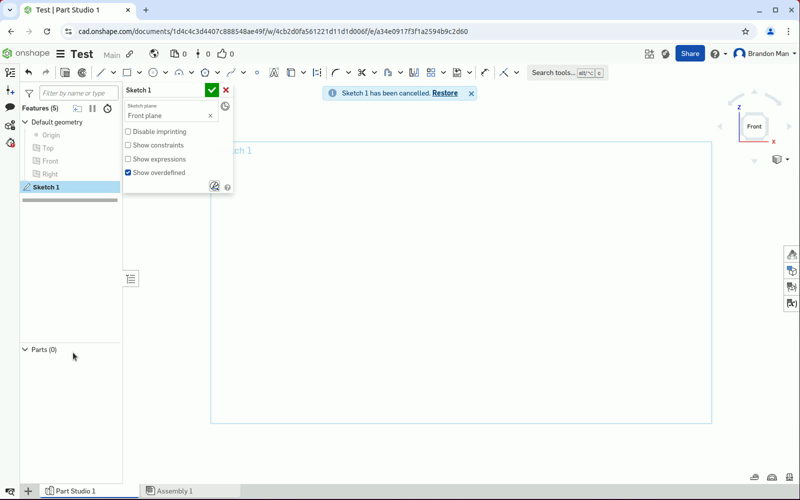
key_down(shift)
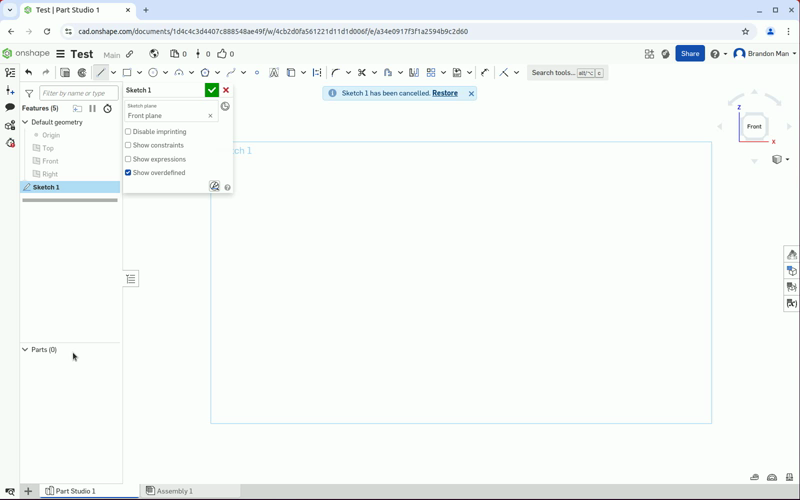
mouse_move(410, 262)
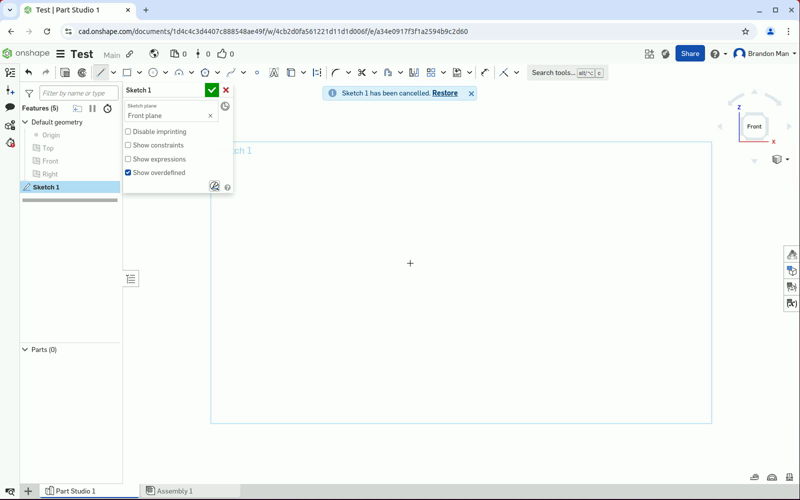
click(410, 262)
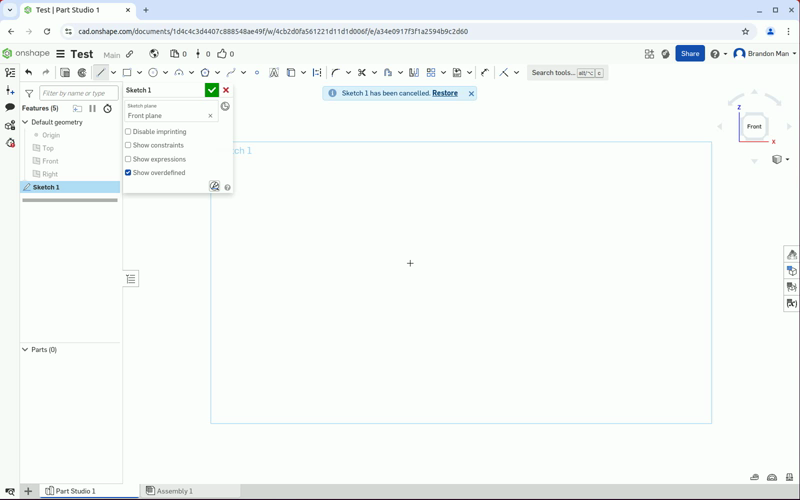
key_up(shift)
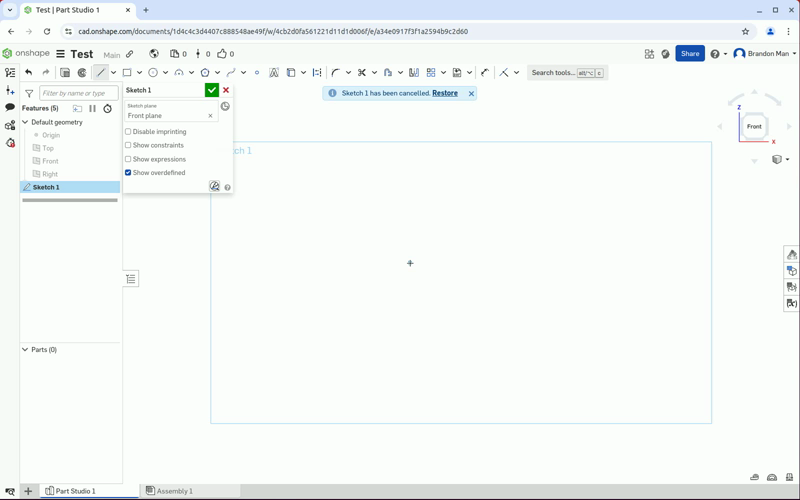
key_down(shift)
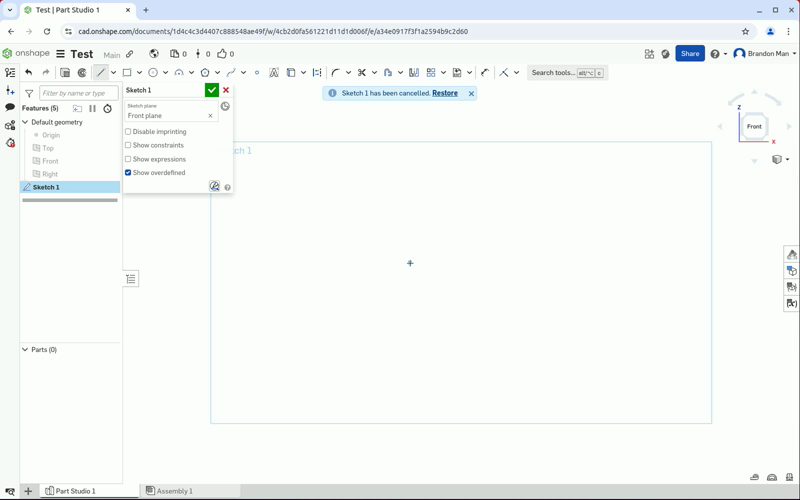
mouse_move(440, 262)
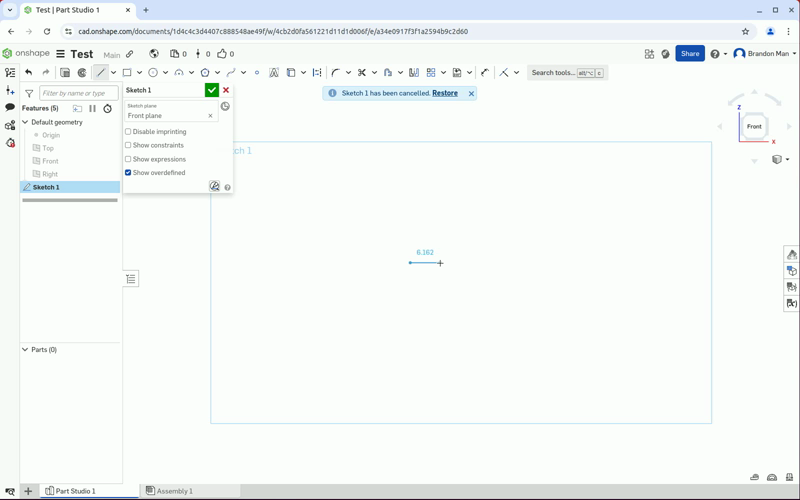
mouse_move(467, 263)
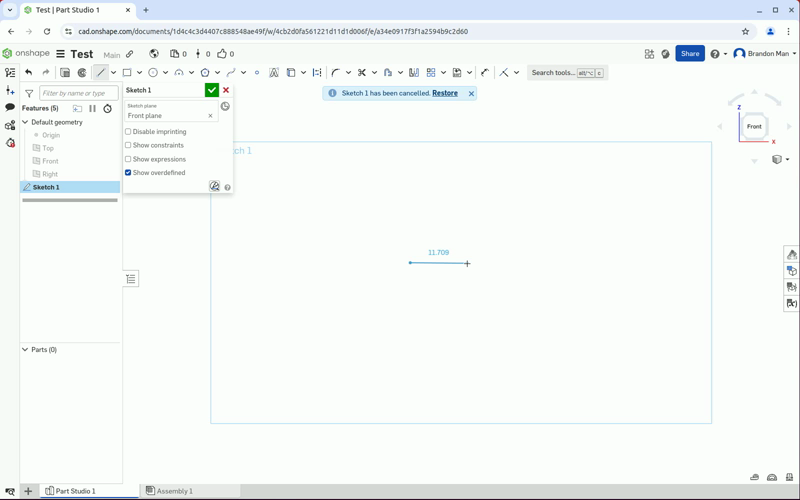
click(467, 263)
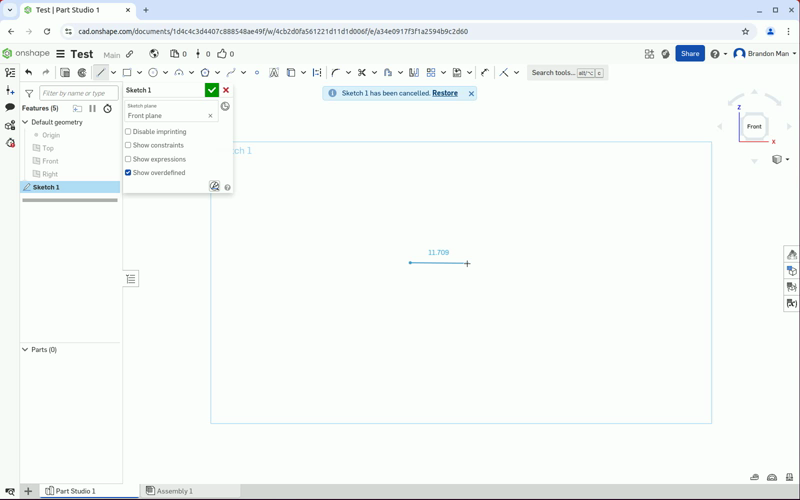
key_up(shift)
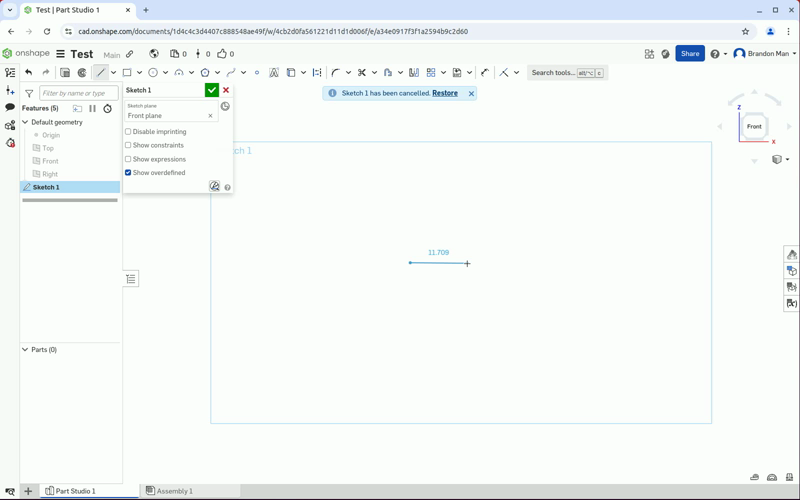
key_down(shift)
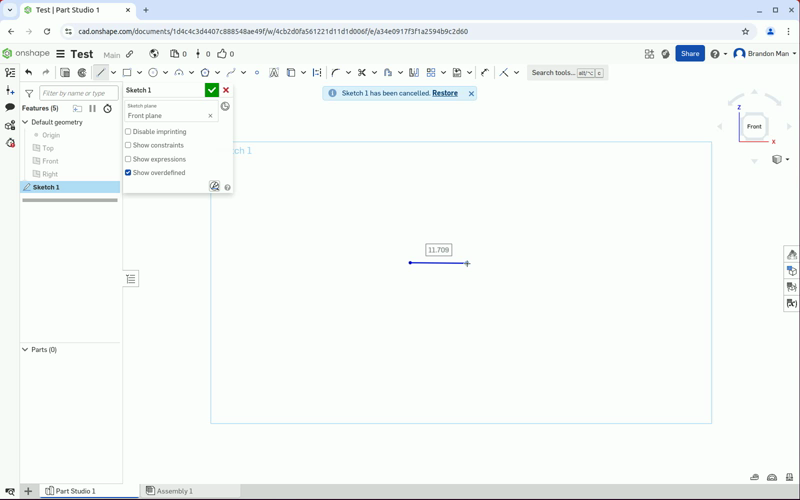
mouse_move(497, 263)
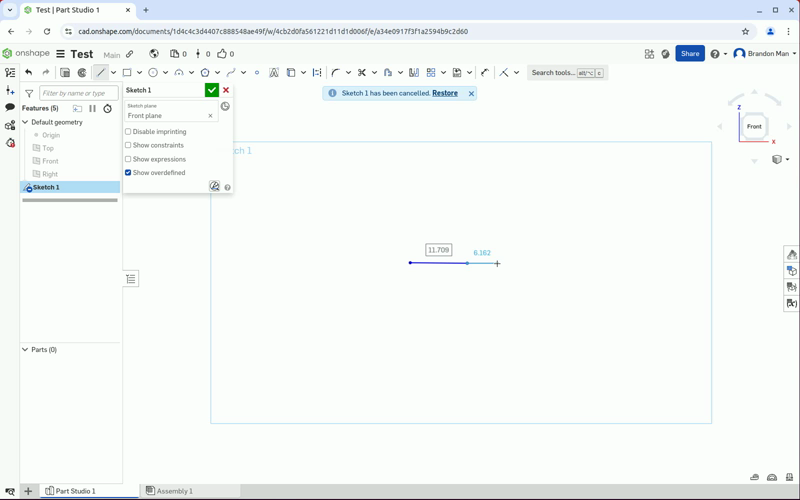
mouse_move(467, 234)
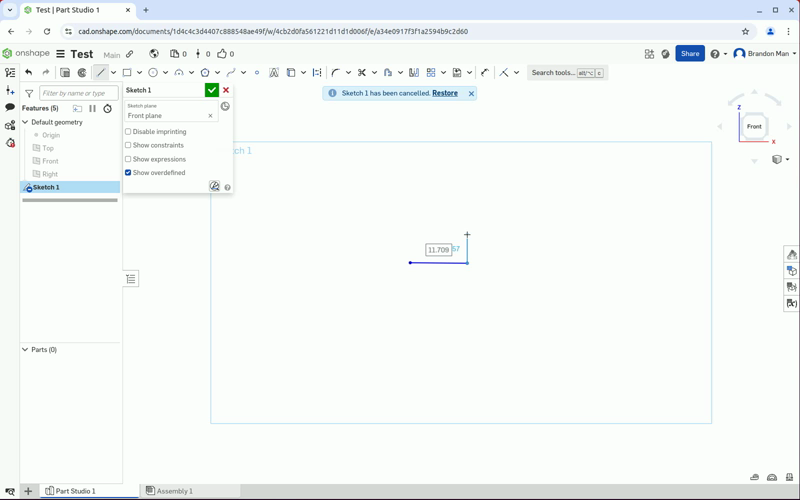
click(467, 234)
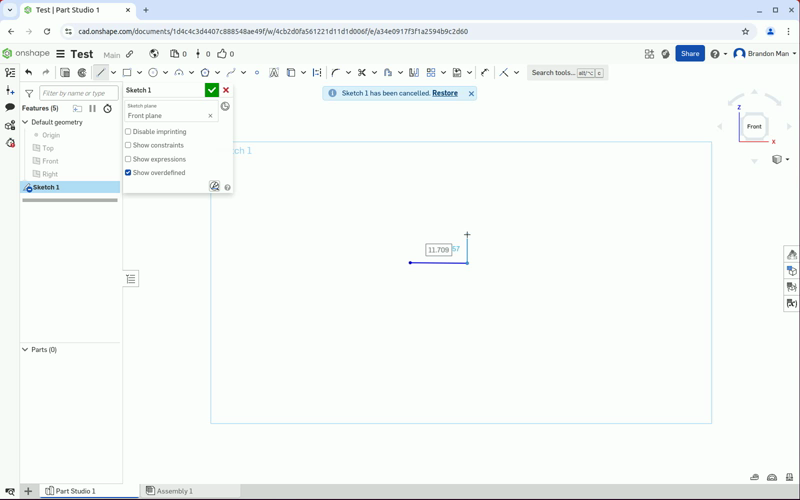
key_up(shift)
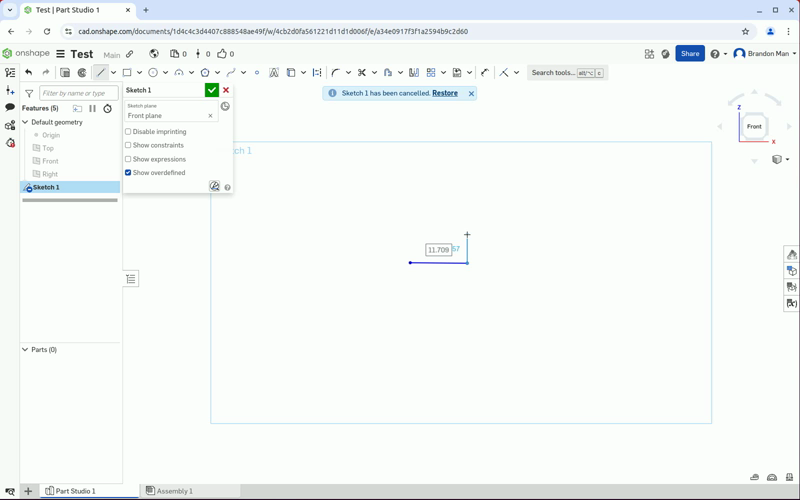
key_down(shift)
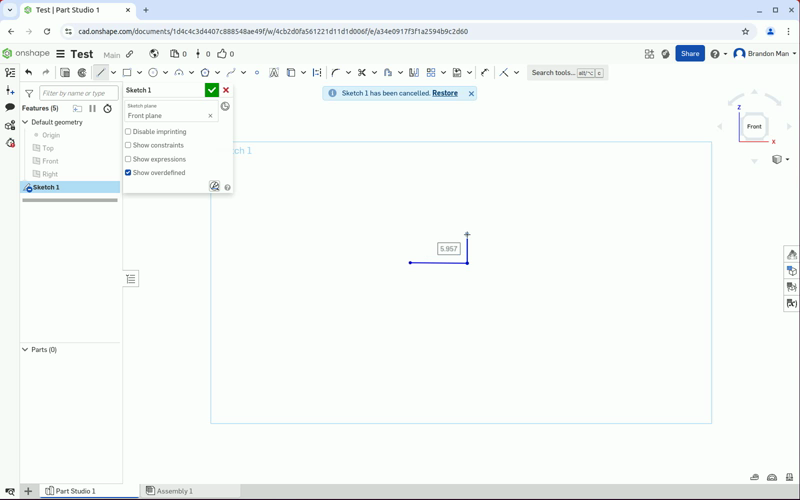
mouse_move(497, 234)
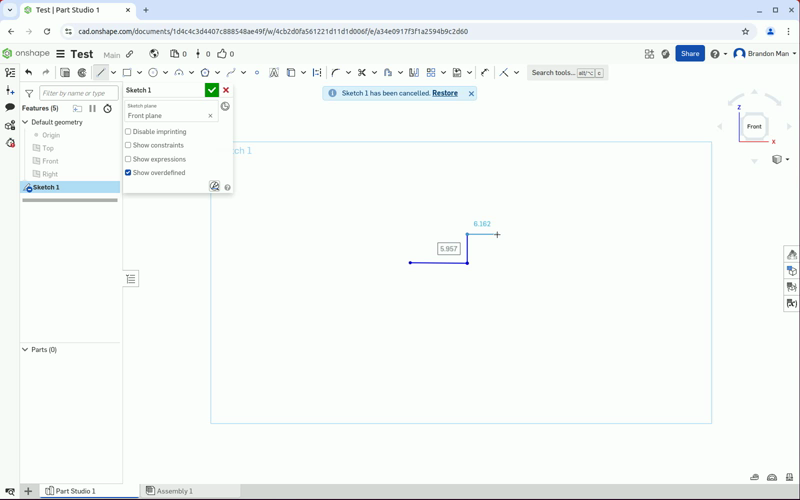
mouse_move(410, 234)
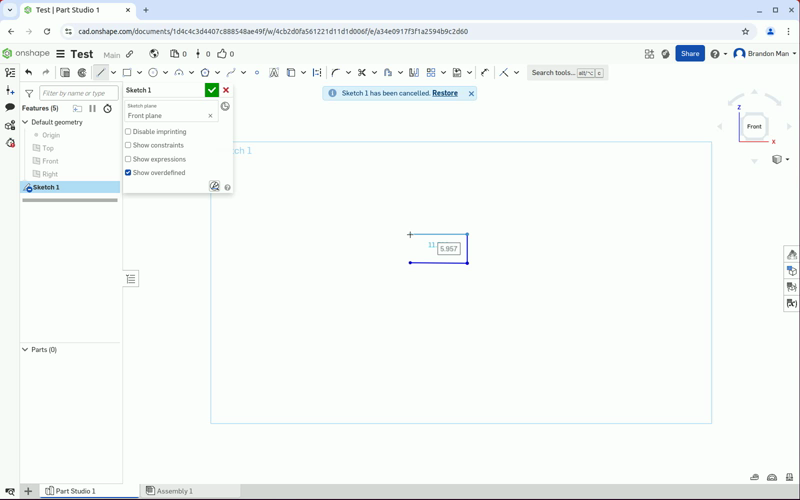
click(410, 234)
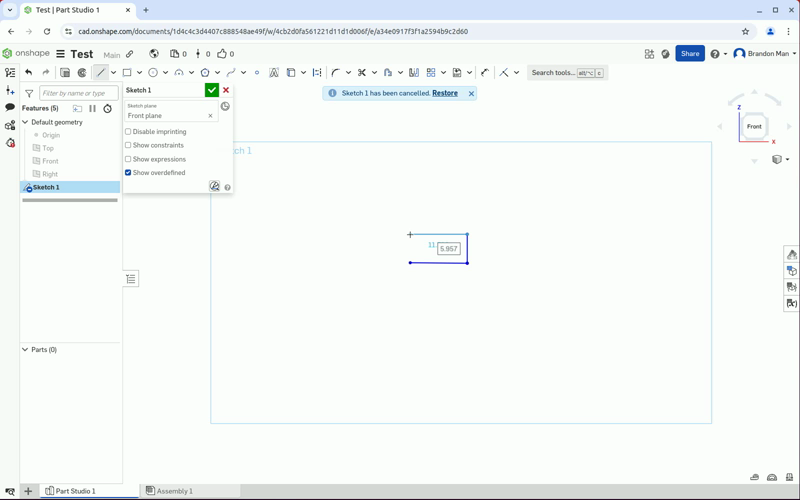
key_up(shift)
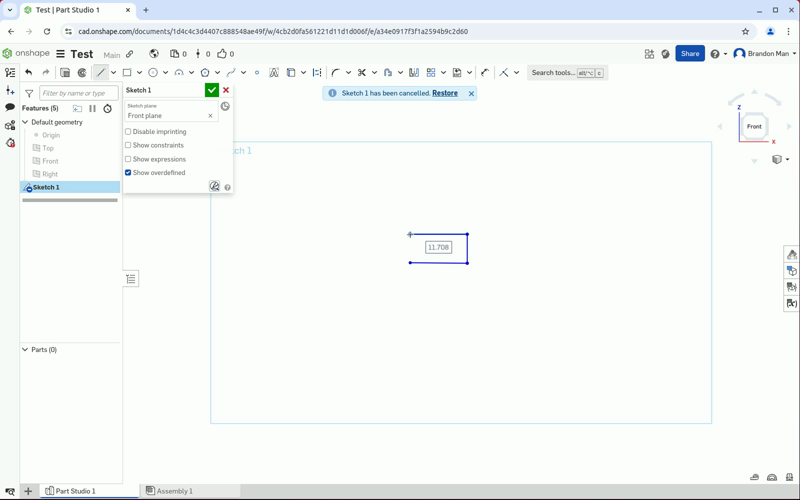
mouse_move(440, 234)
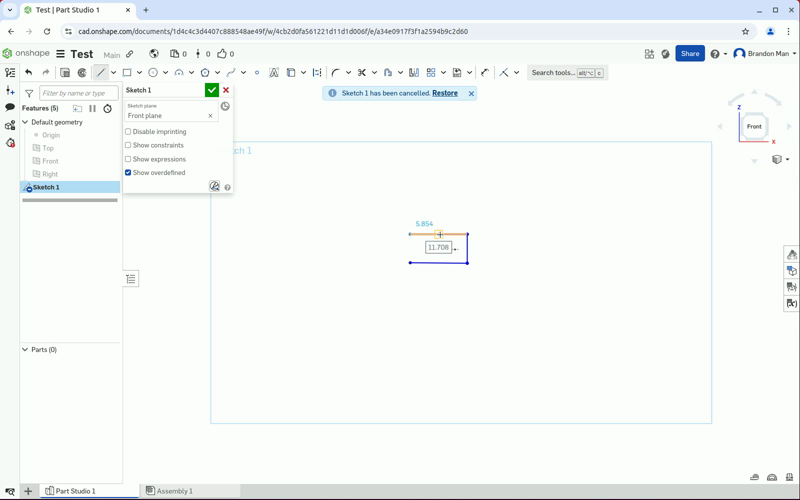
key_down(shift)
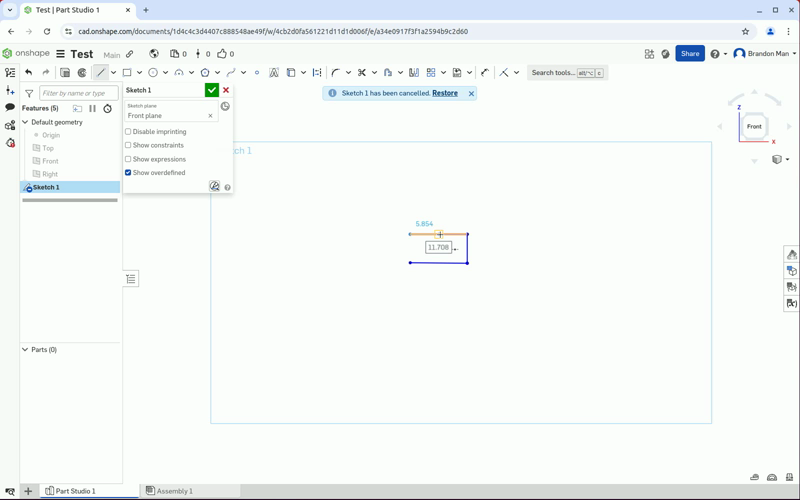
mouse_move(410, 262)
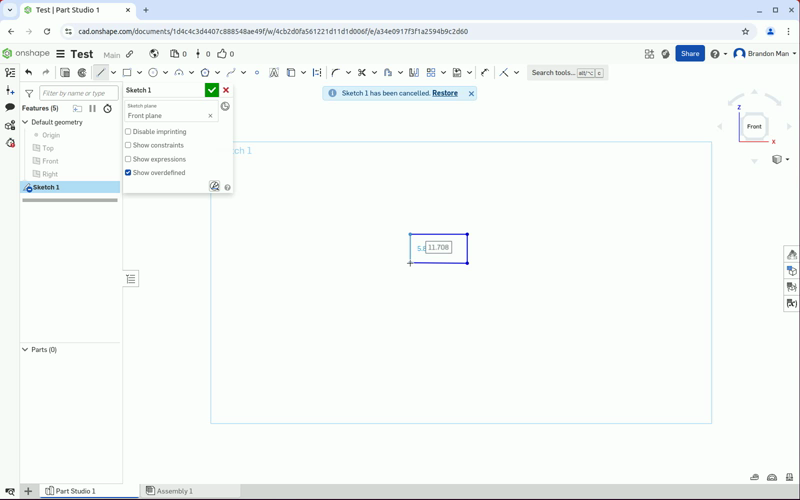
key_up(shift)
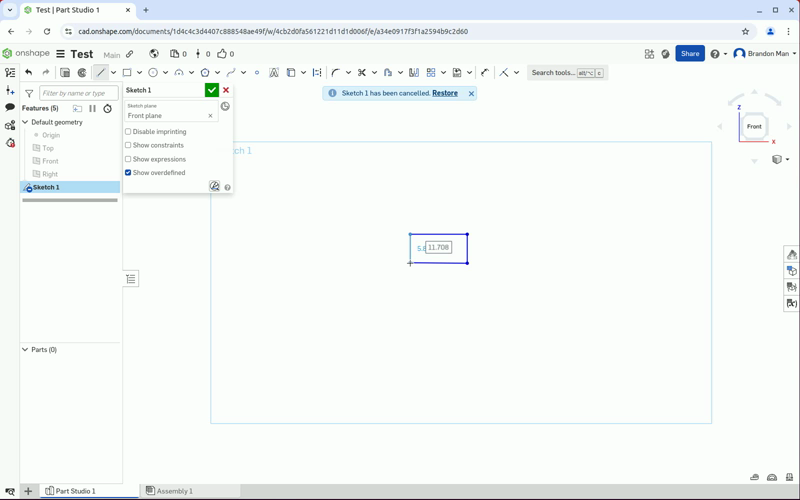
click(410, 262)
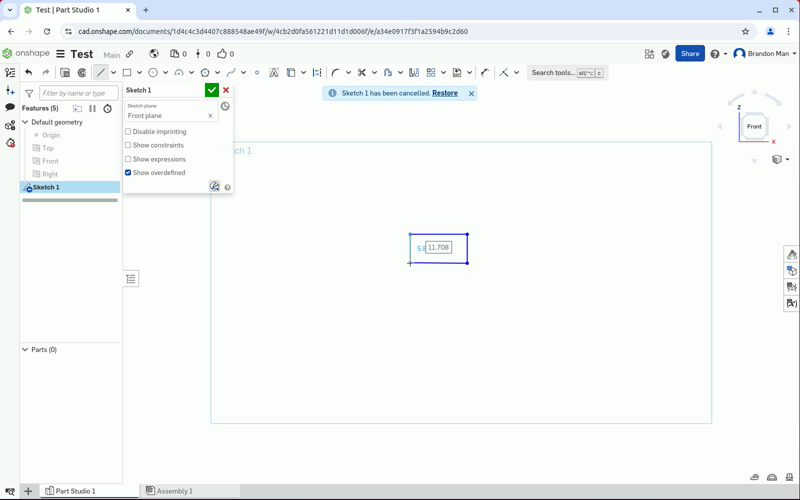
key(esc)
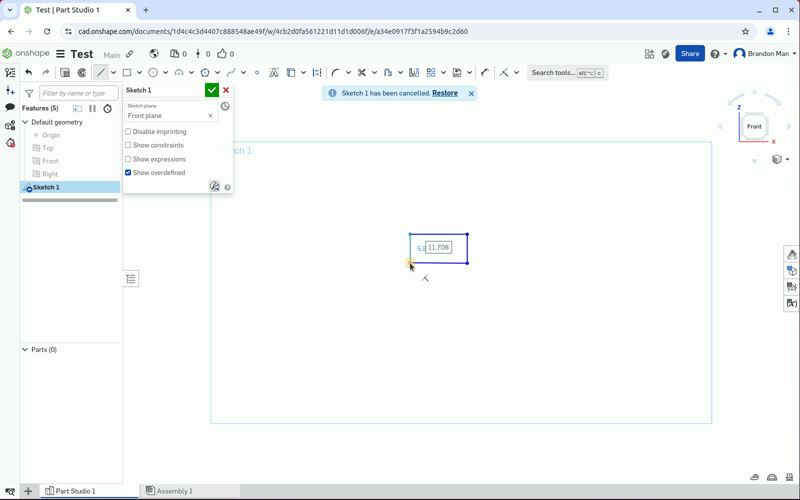
mouse_move(420, 238)
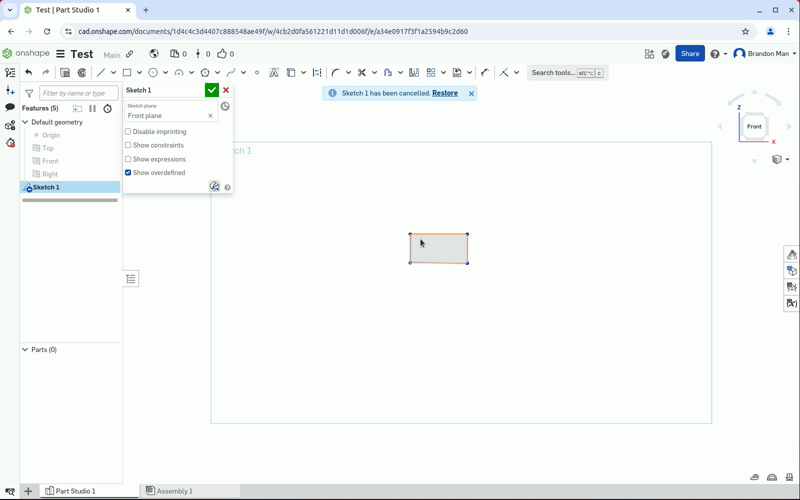
scroll(6)
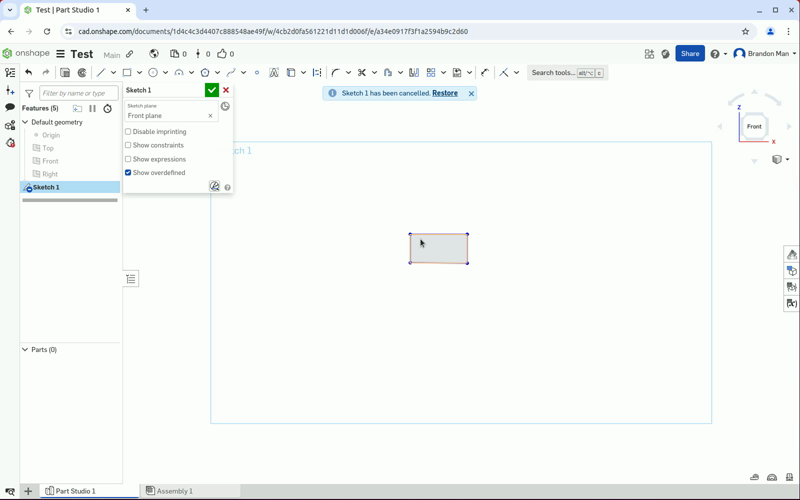
scroll(6)
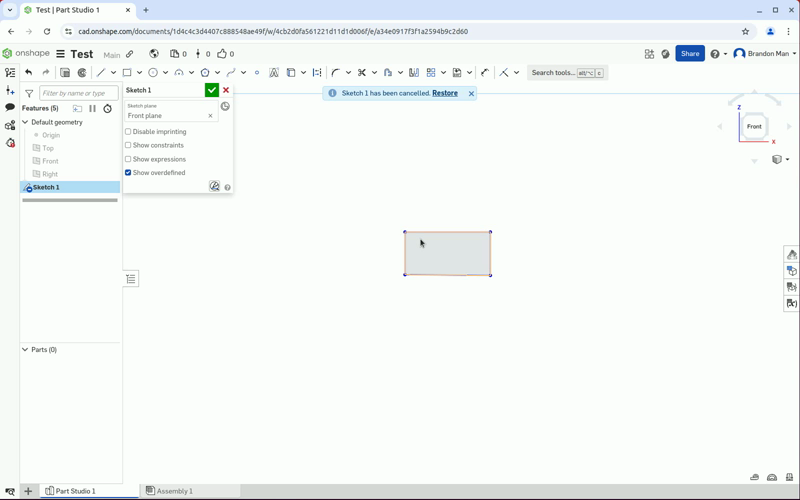
scroll(6)
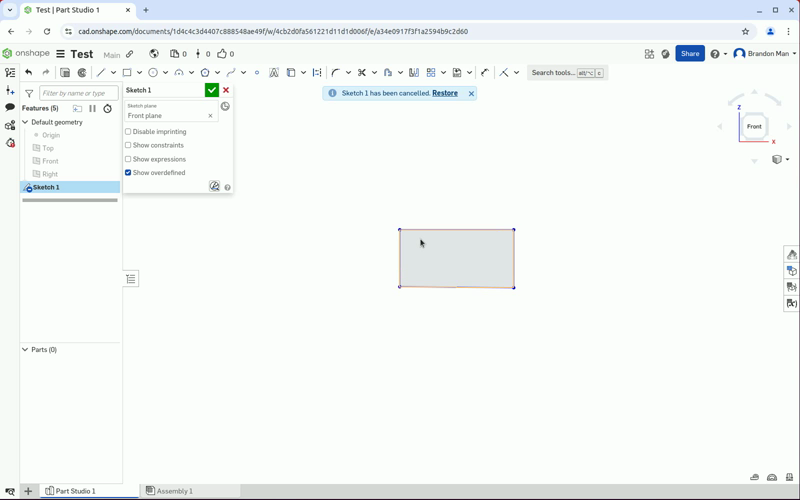
scroll(6)
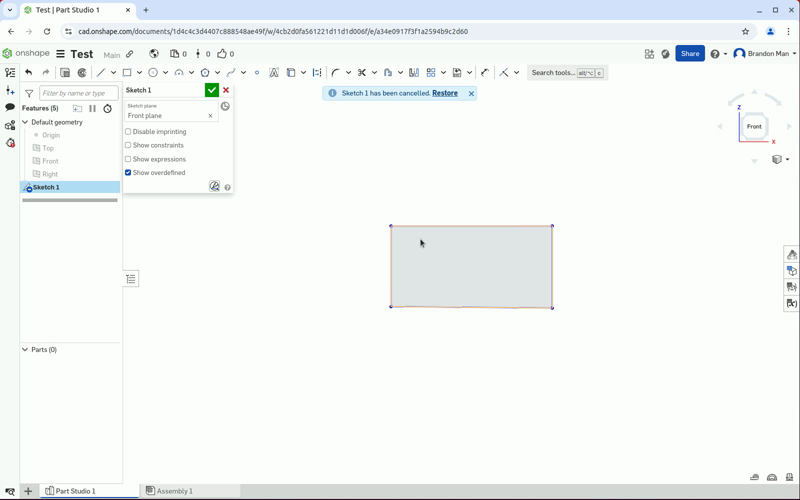
scroll(6)
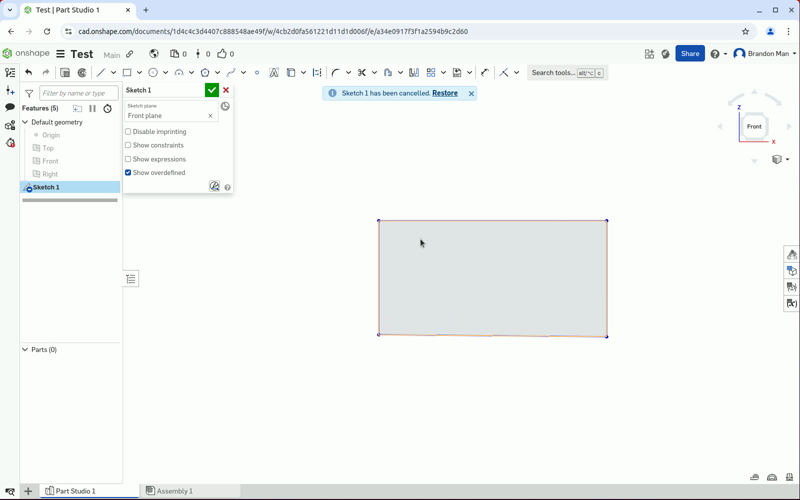
scroll(6)
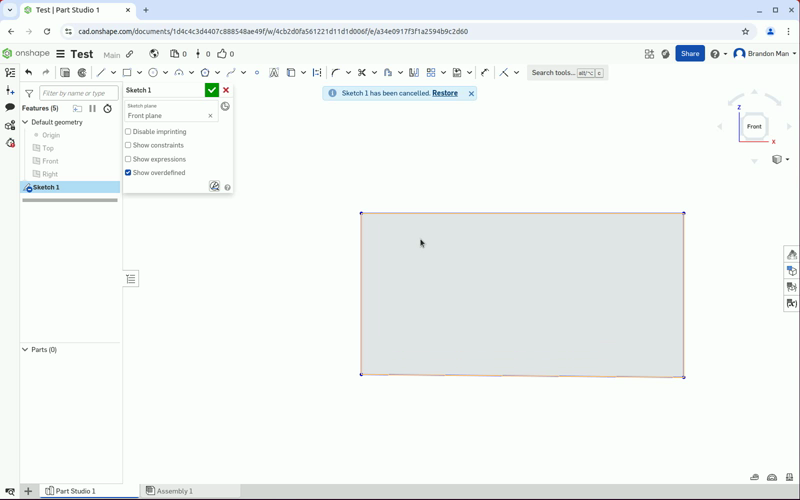
scroll(6)
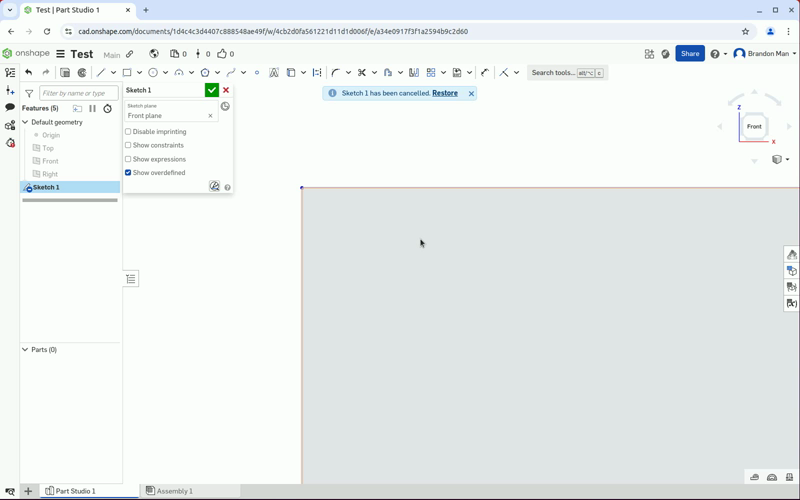
click(420, 238)
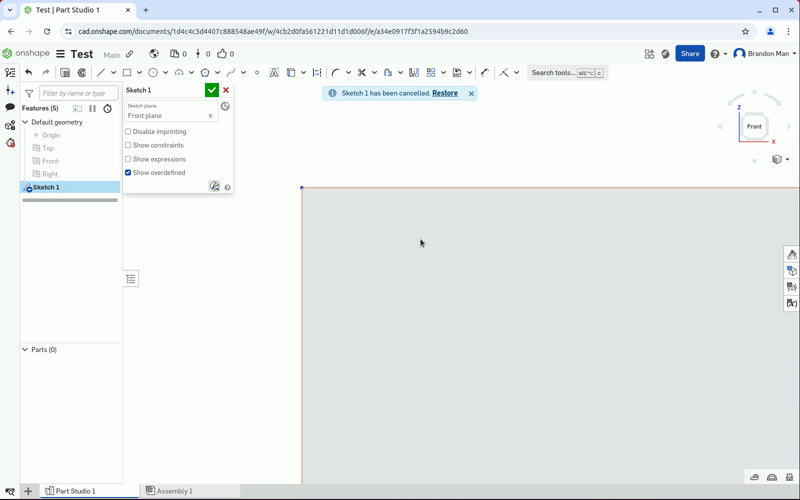
scroll(-6)
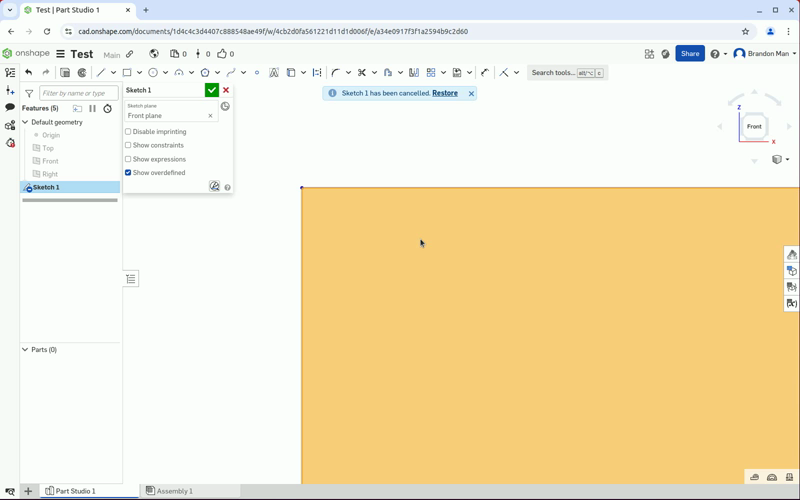
scroll(-6)
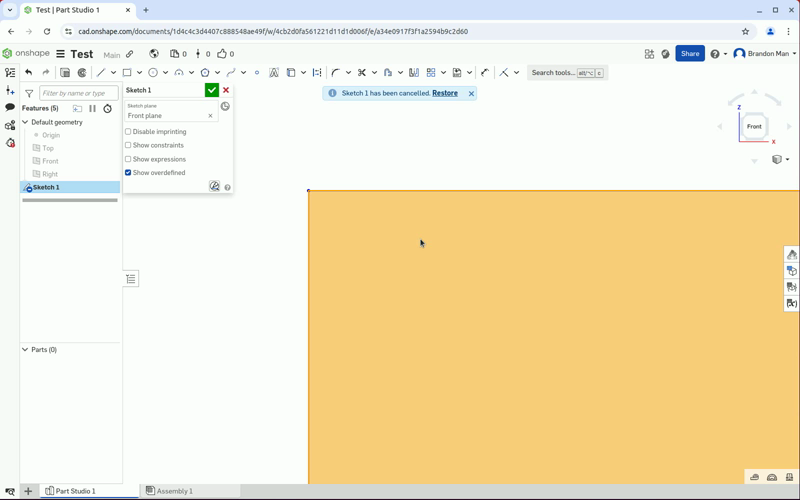
scroll(-6)
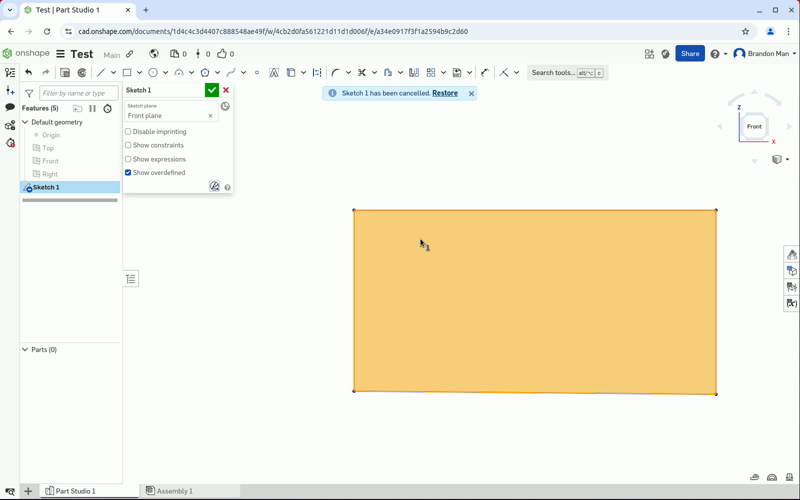
scroll(-6)
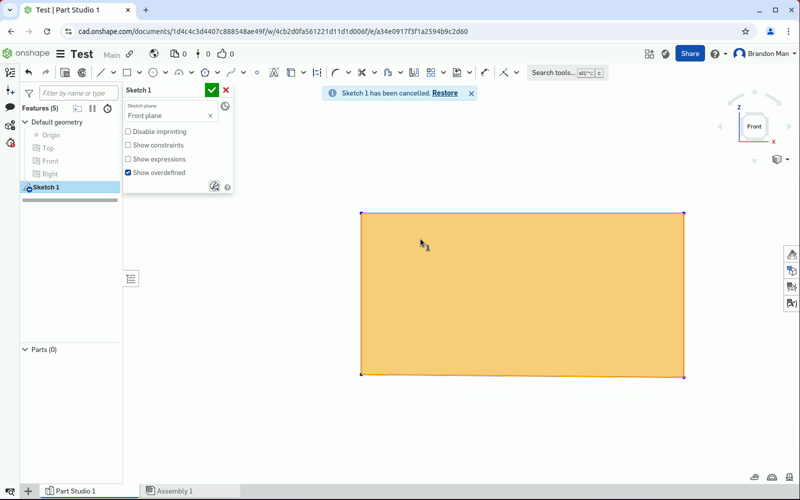
scroll(-6)
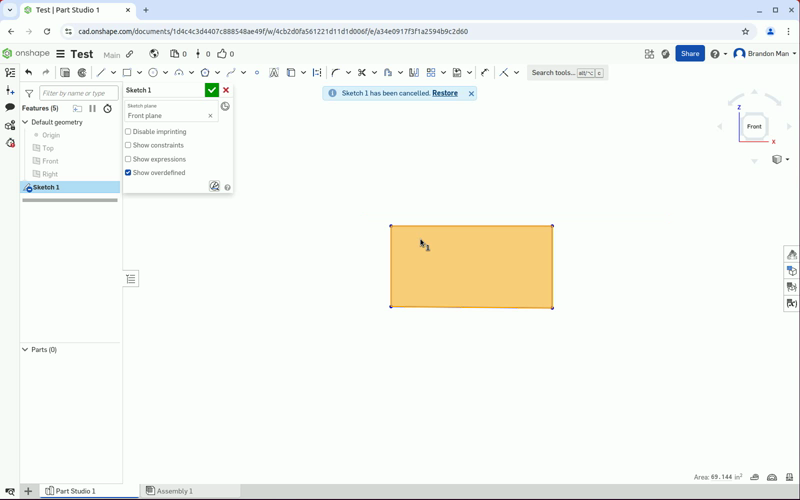
scroll(-6)
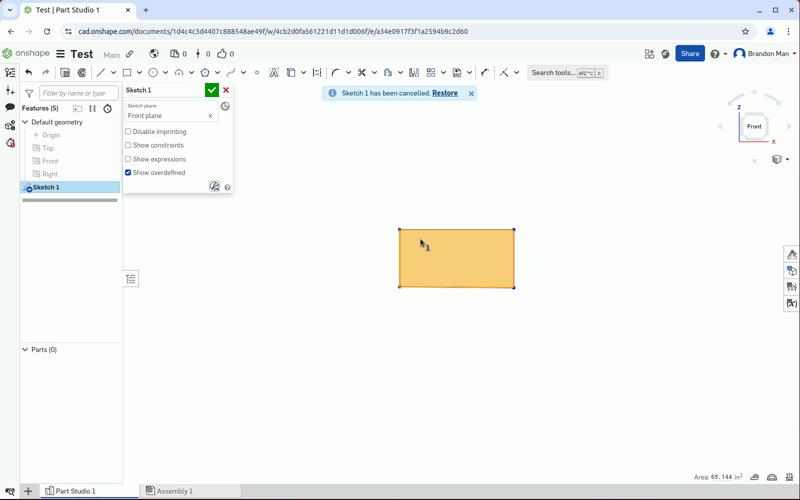
scroll(-6)
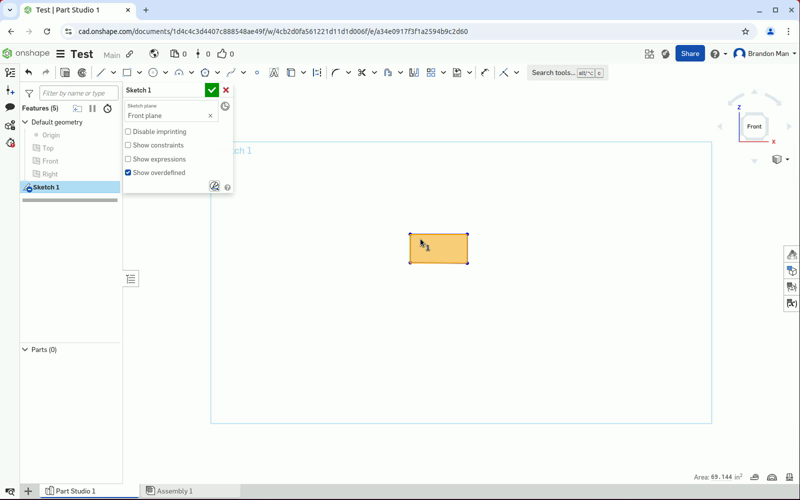
mouse_move(73, 352)
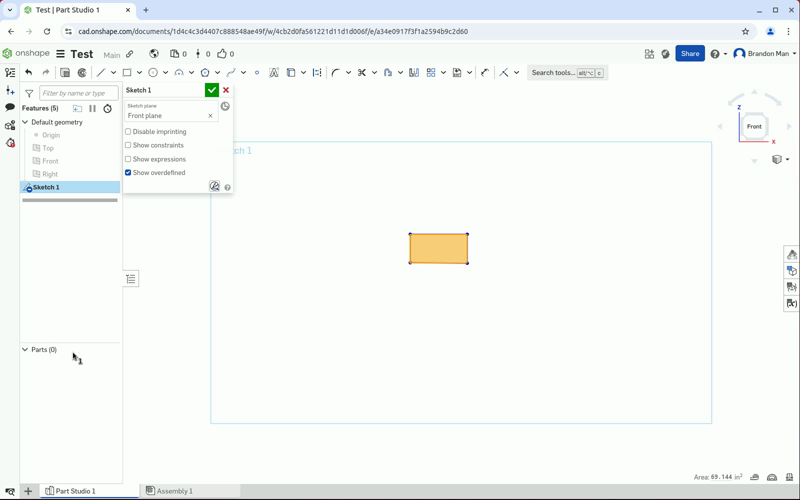
key(shift+y)
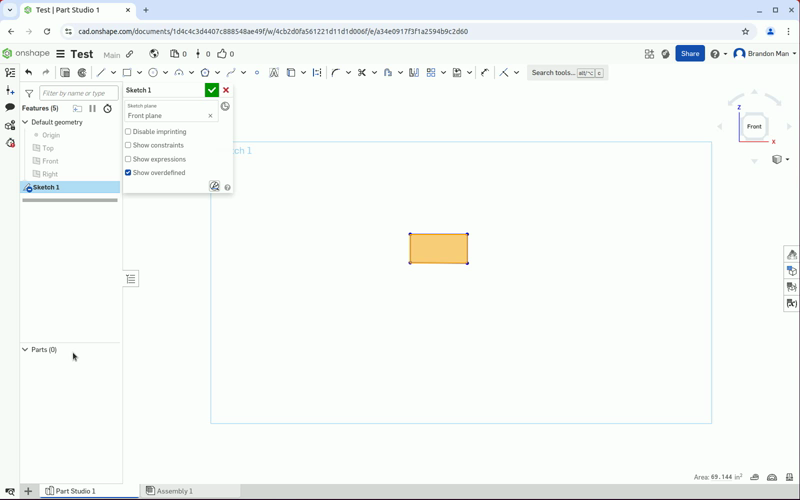
key(shift+e)
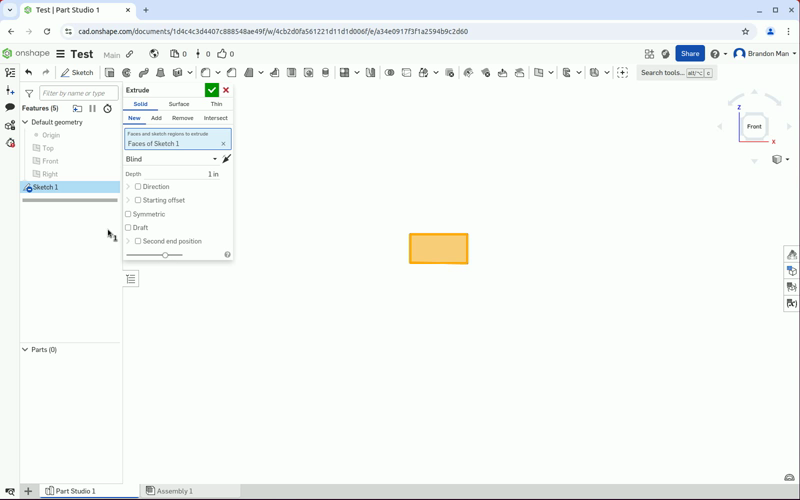
mouse_move(143, 106)
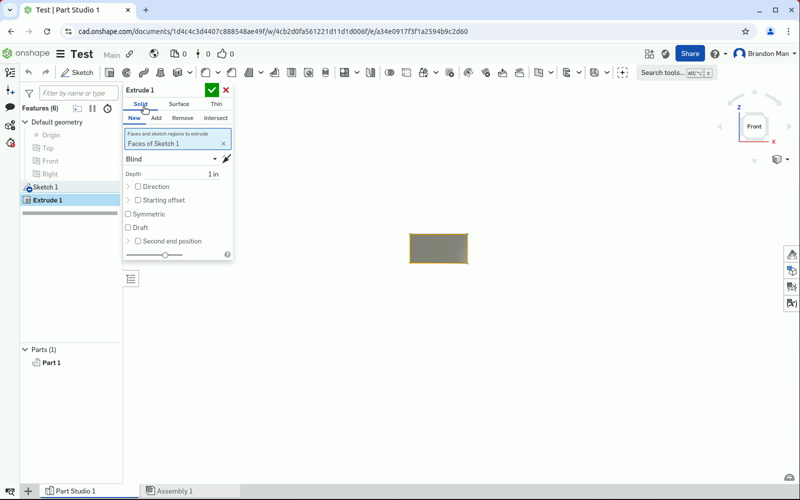
click(143, 106)
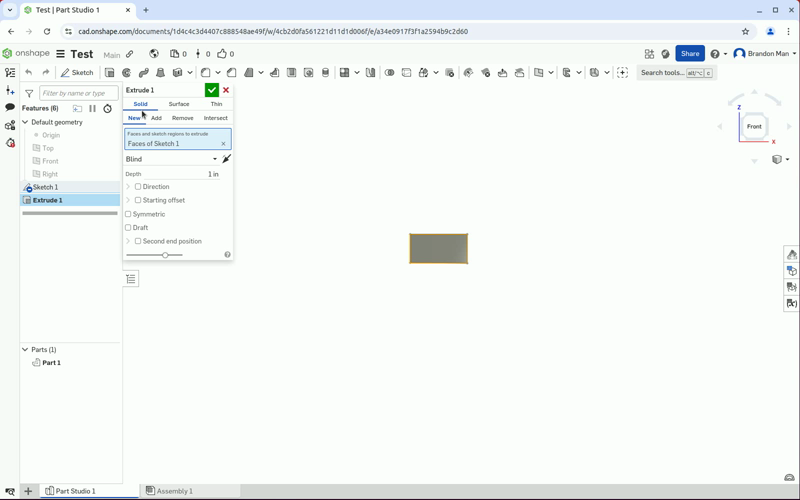
mouse_move(137, 120)
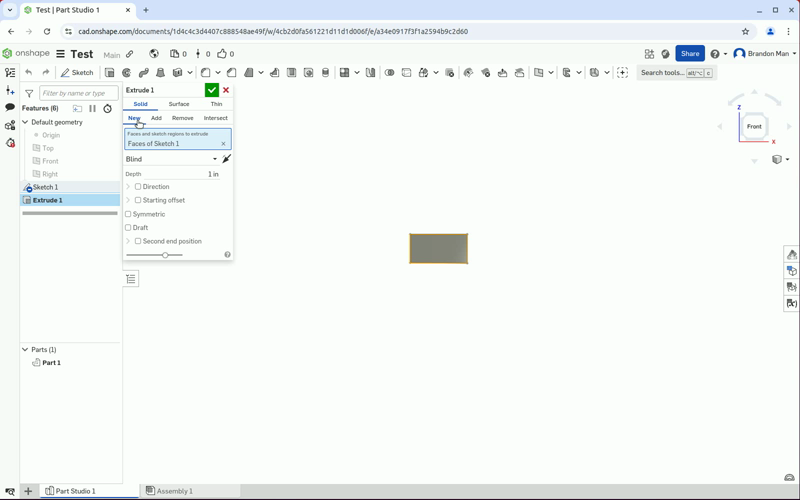
click(137, 120)
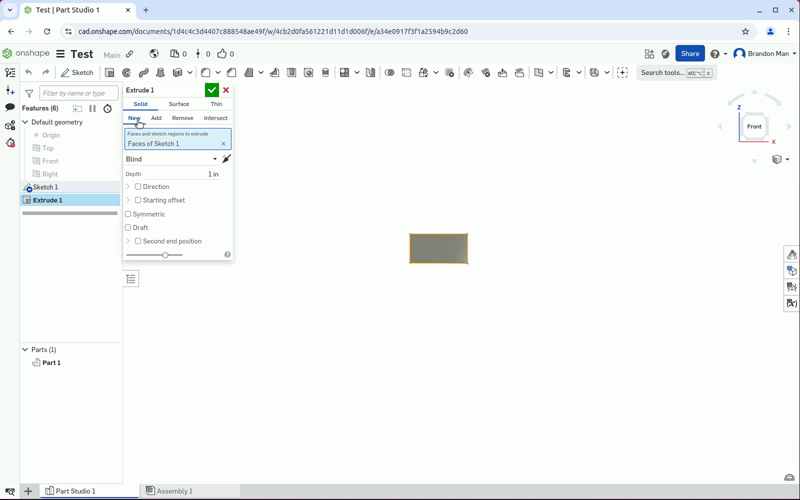
key(tab, 4)
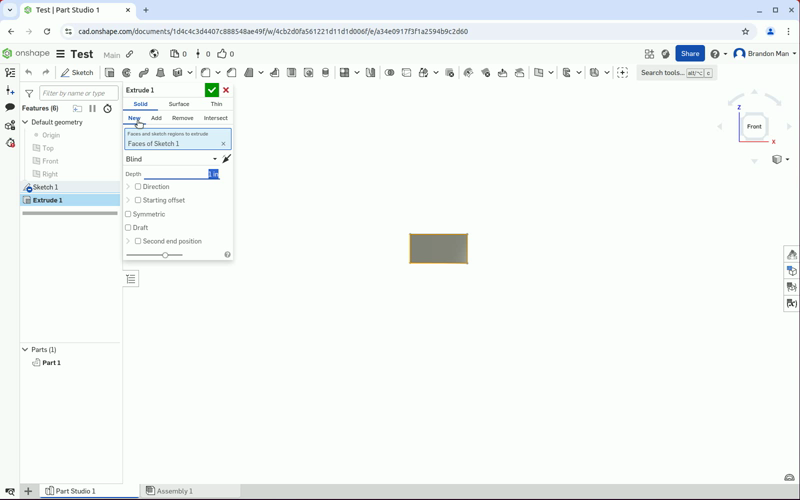
text(5.777)
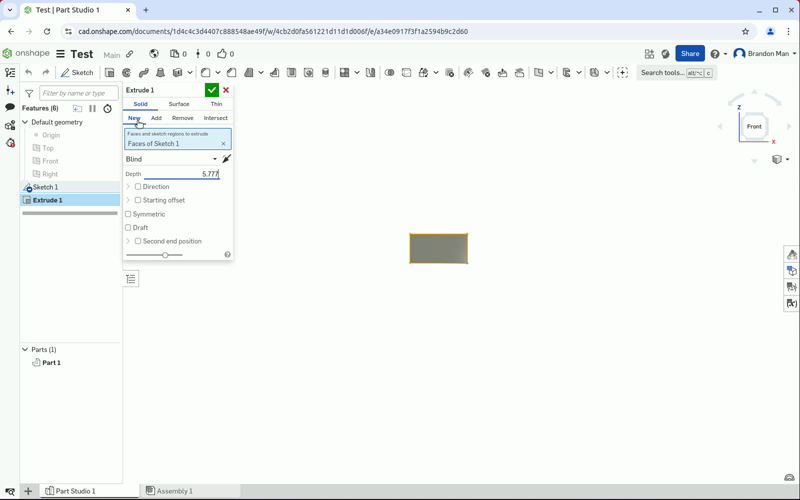
key(enter)
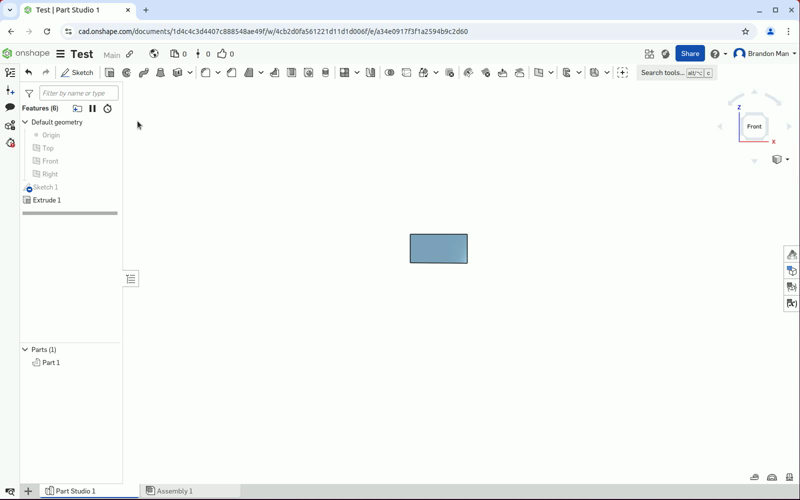
key(shift+h)
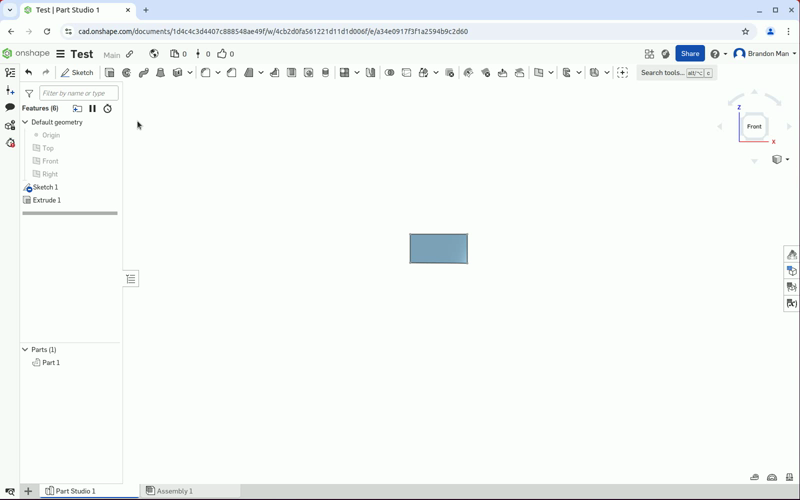
key(shift+h)
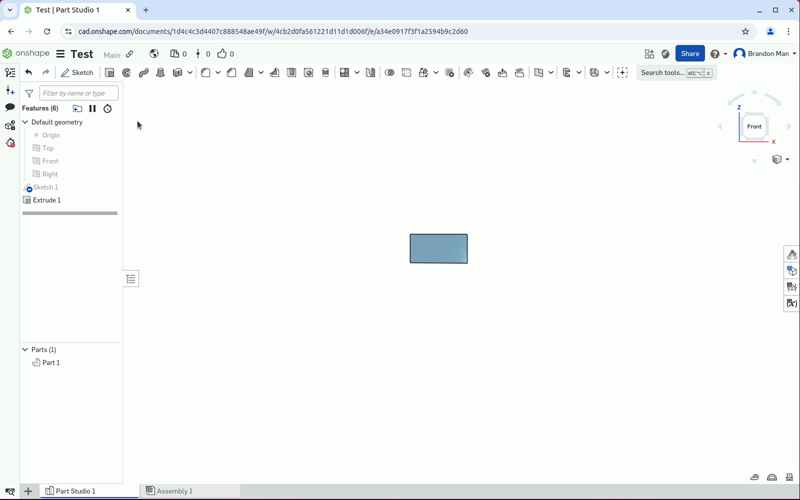
mouse_move(73, 189)
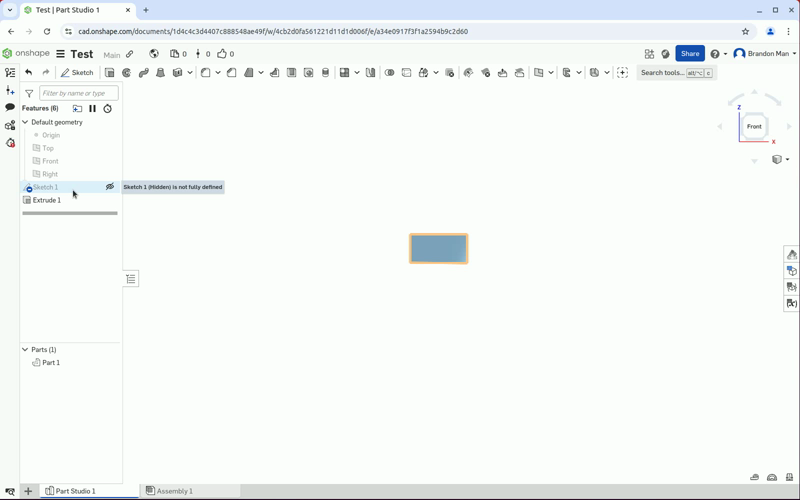
click(73, 189)
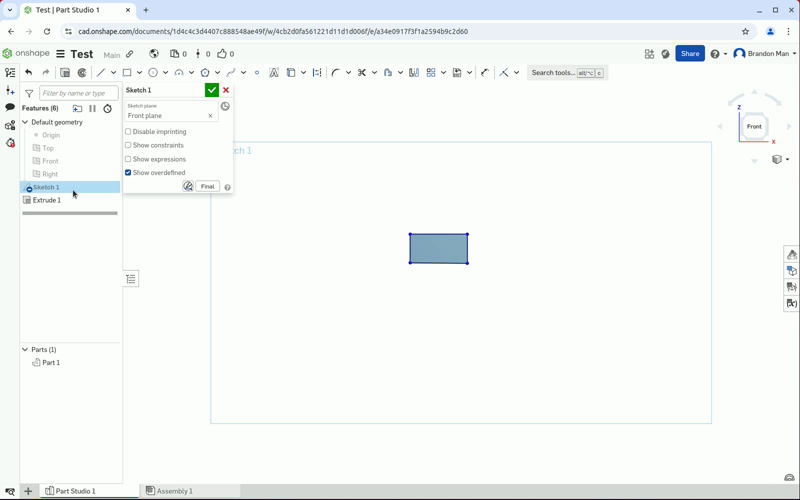
mouse_move(229, 92)
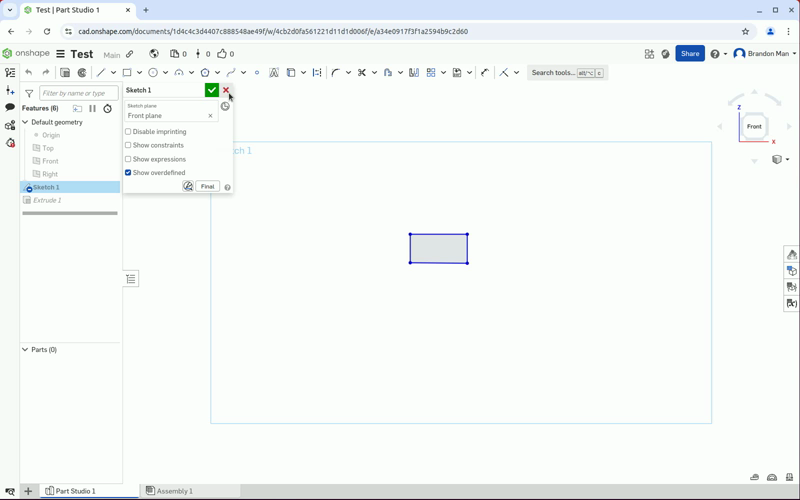
click(229, 92)
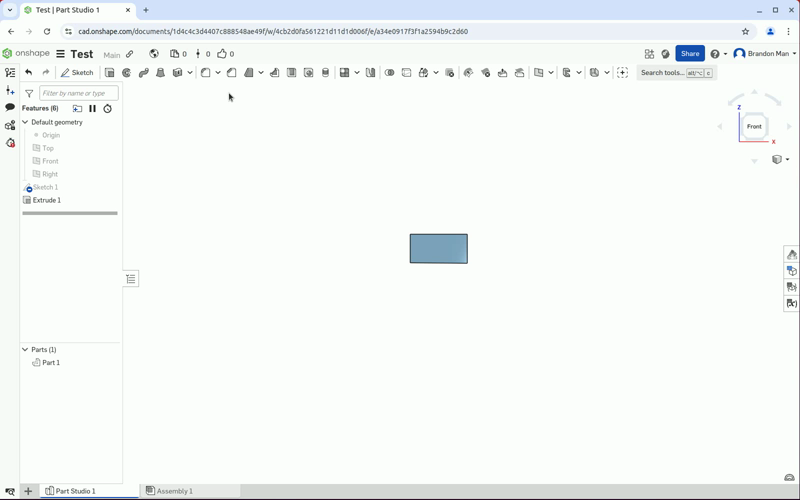
mouse_move(73, 352)
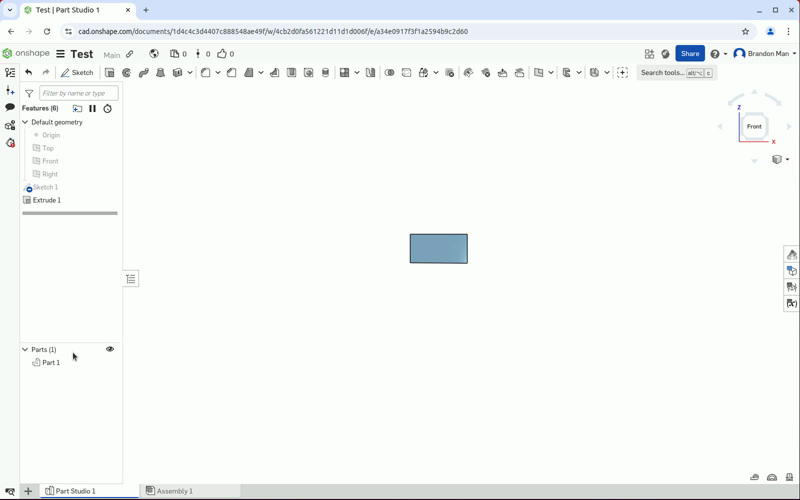
key(y)
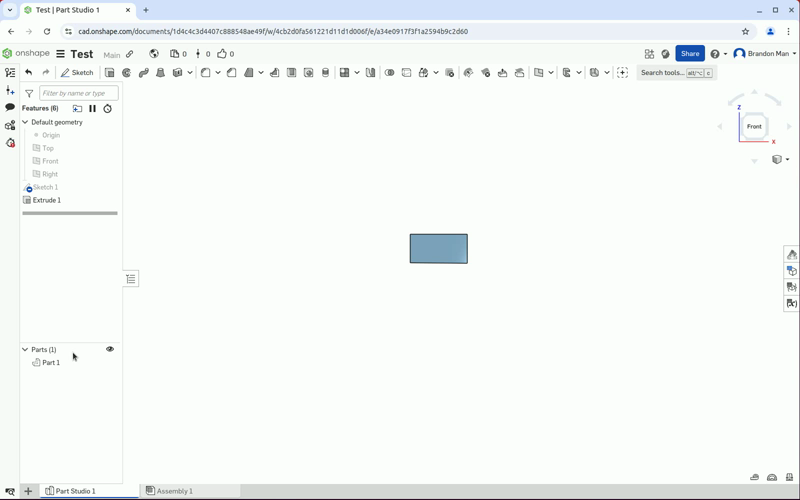
key(shift+p)
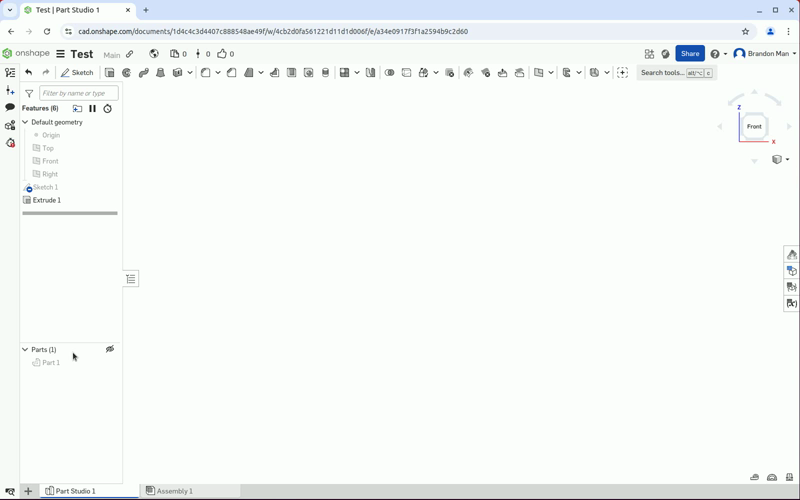
key(space)
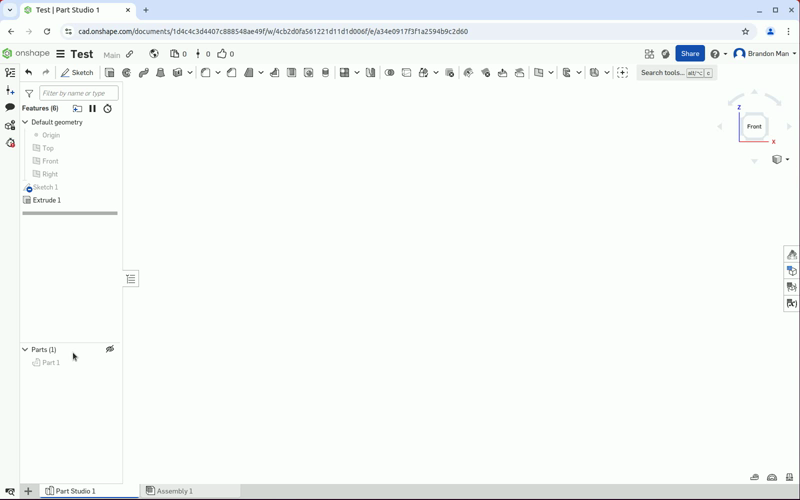
key_down(shift)
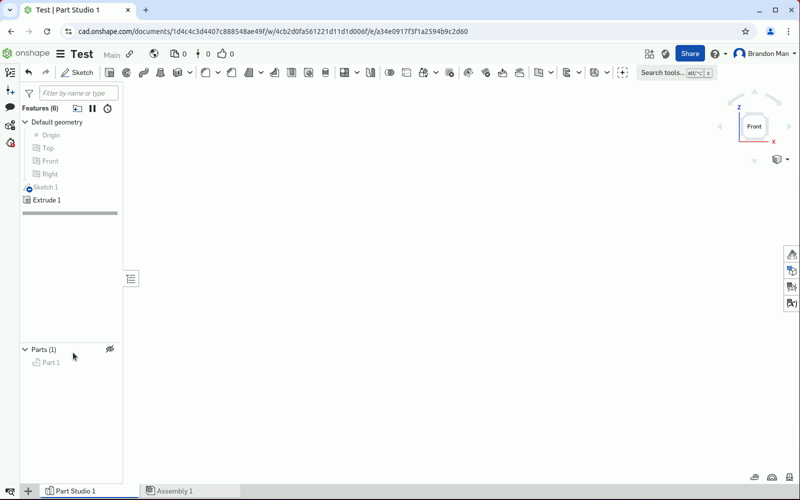
key(down)
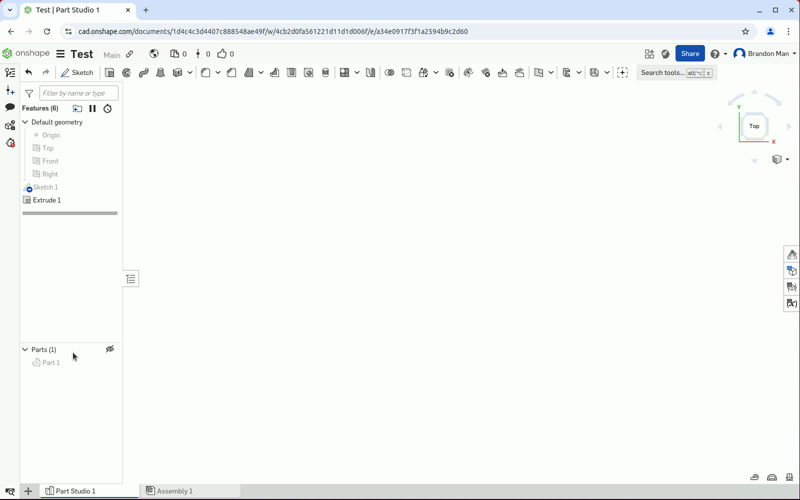
key_up(shift)
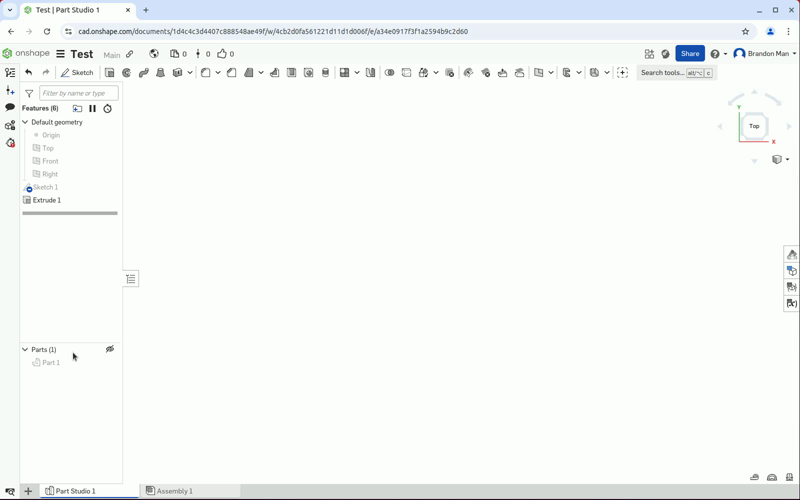
mouse_move(73, 352)
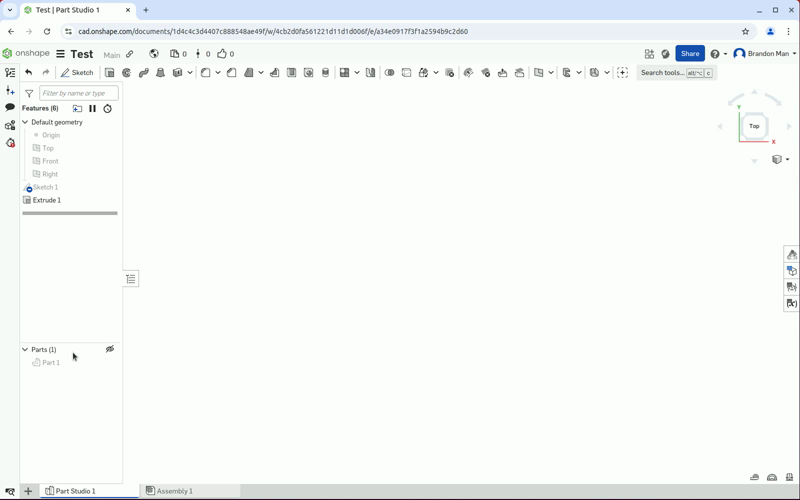
key(shift+y)
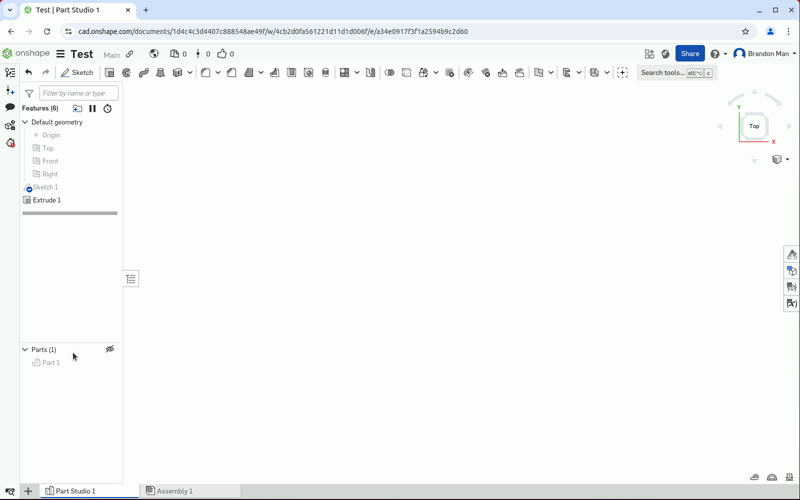
key(shift+s)
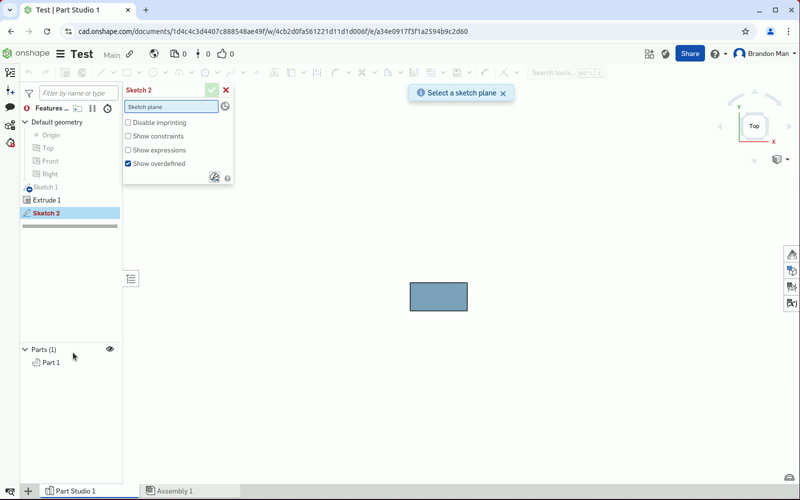
mouse_move(73, 150)
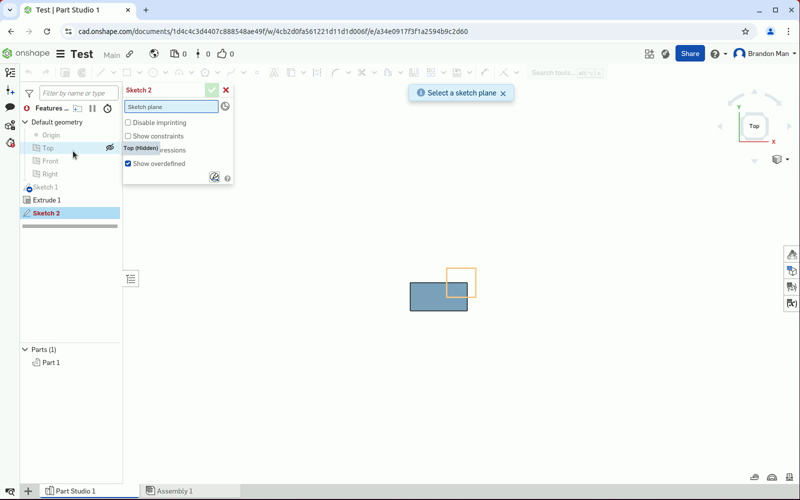
click(73, 150)
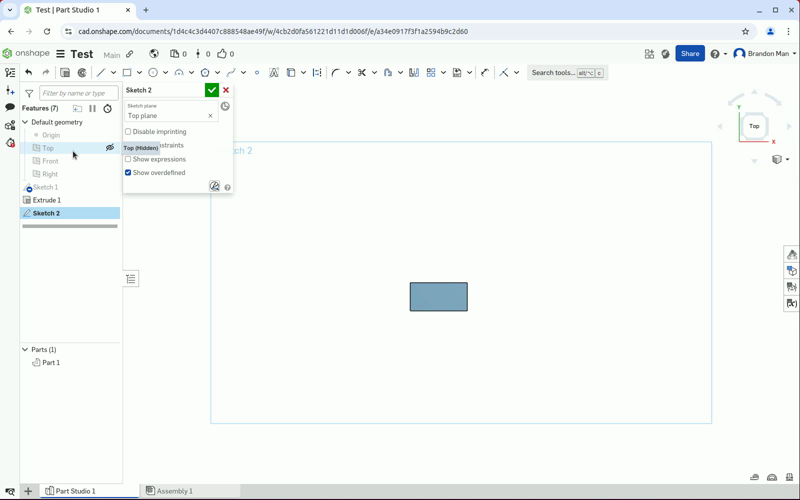
mouse_move(73, 352)
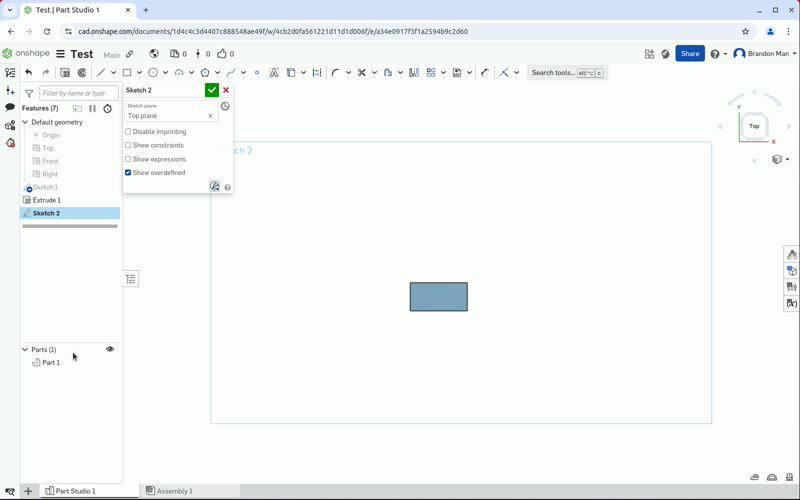
key(y)
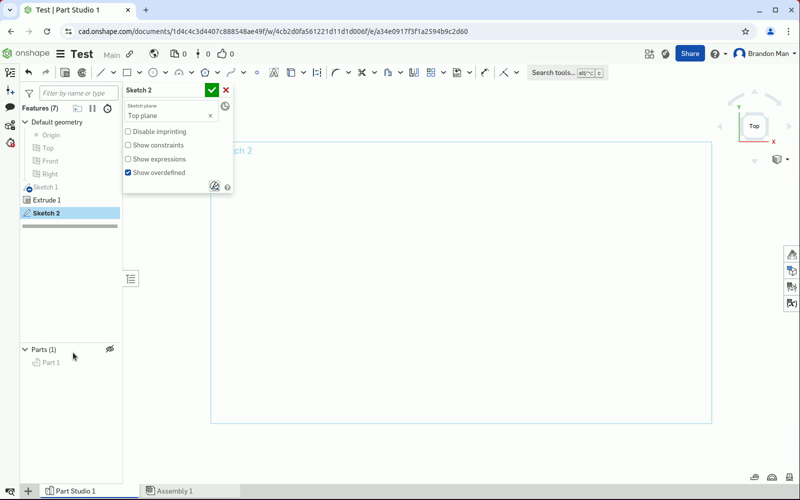
key(l)
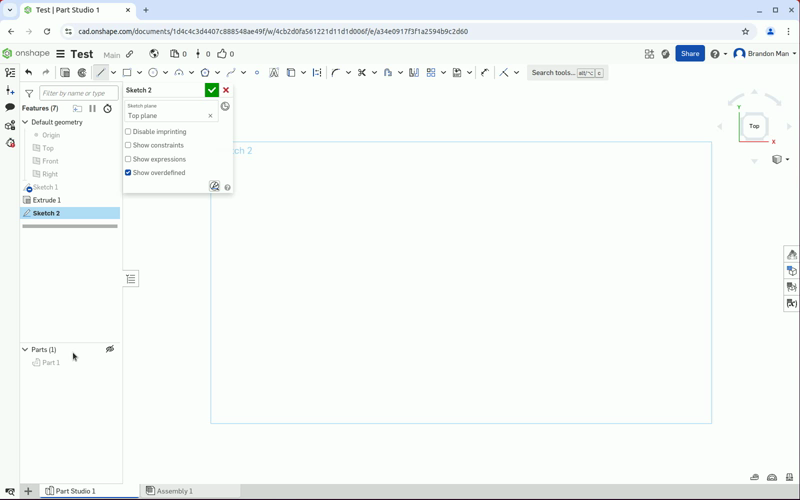
key_down(shift)
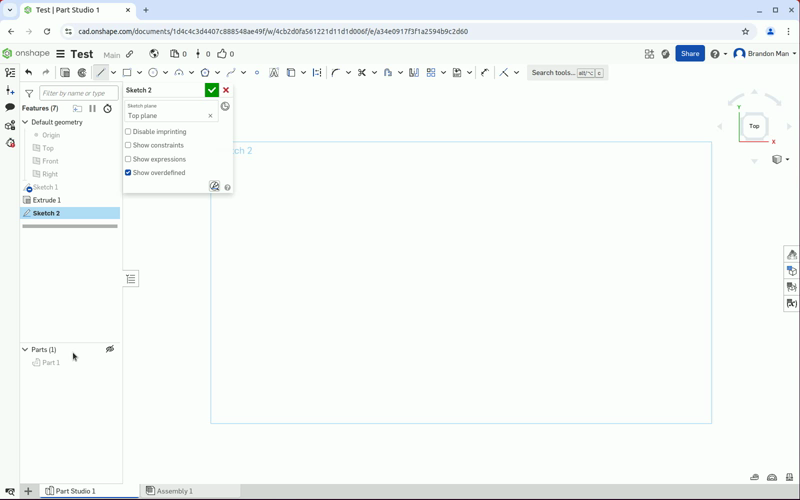
mouse_move(542, 255)
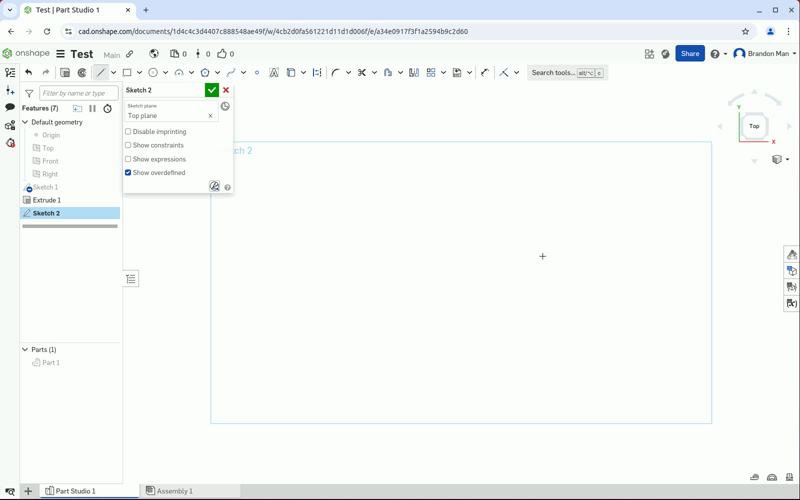
click(542, 255)
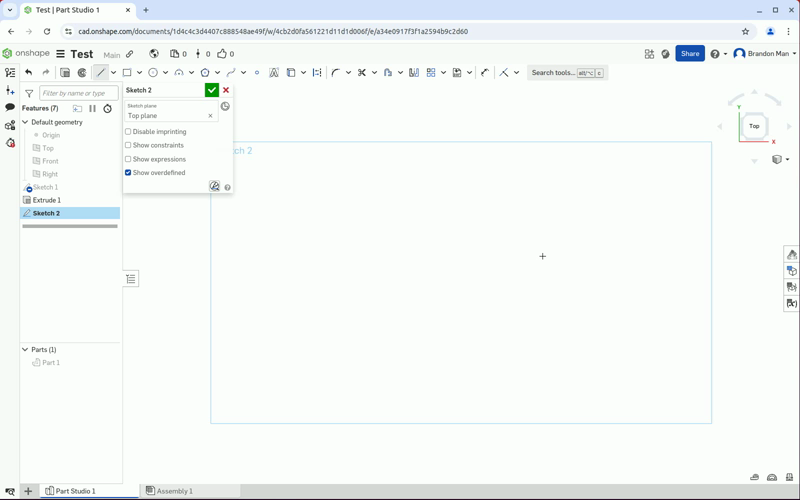
key_up(shift)
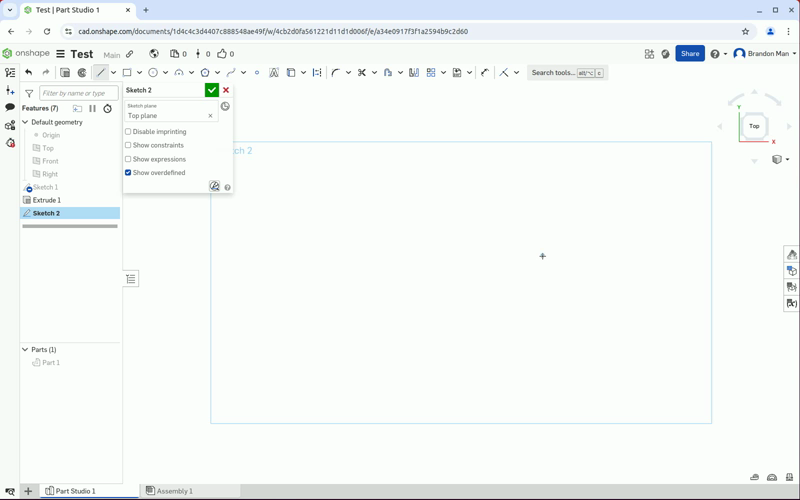
key_down(shift)
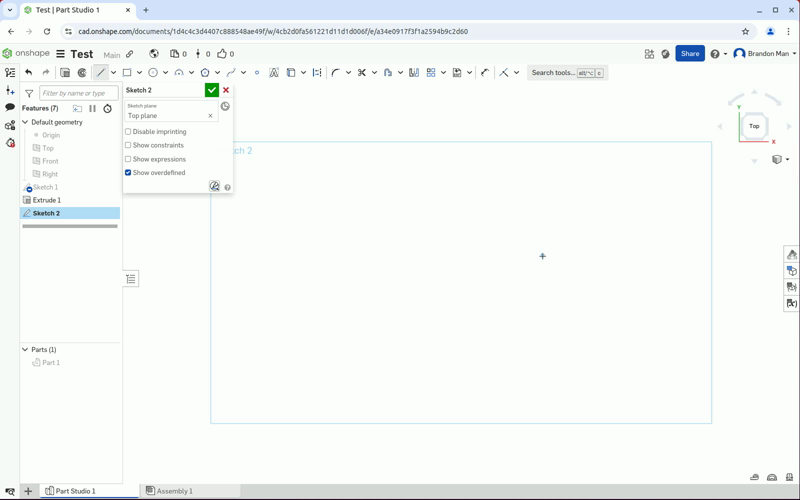
mouse_move(572, 255)
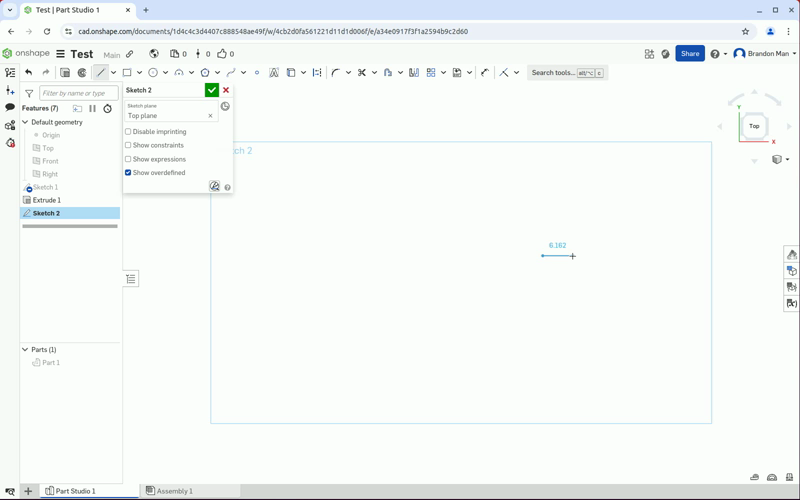
mouse_move(571, 255)
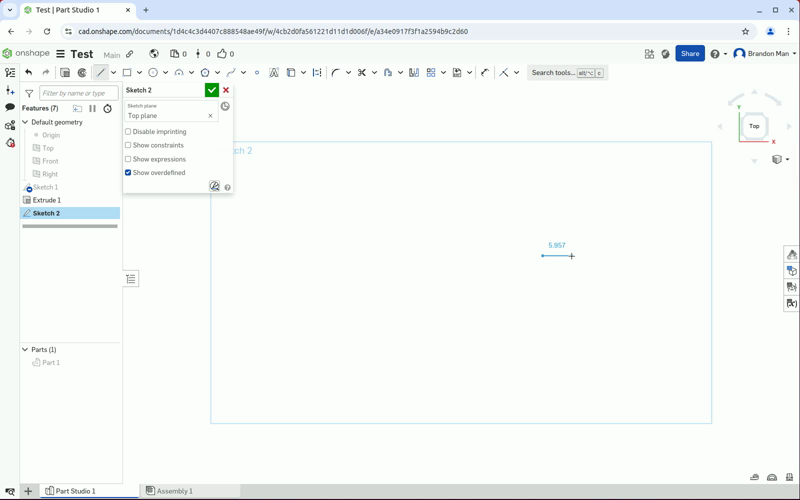
click(571, 255)
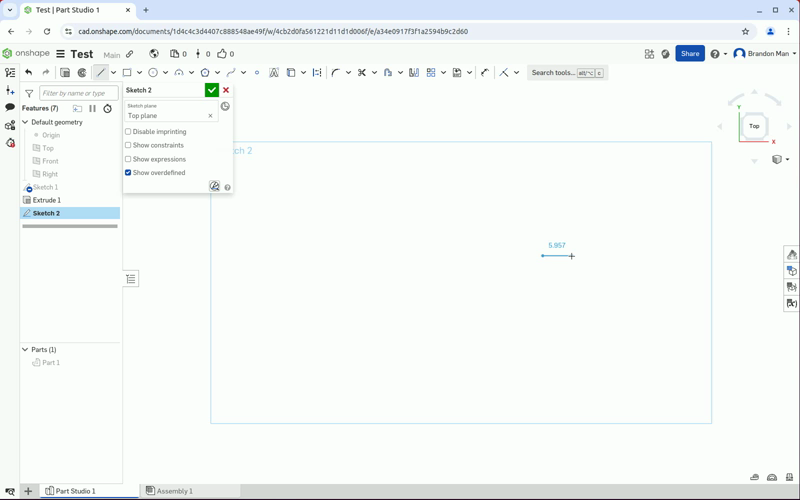
key_up(shift)
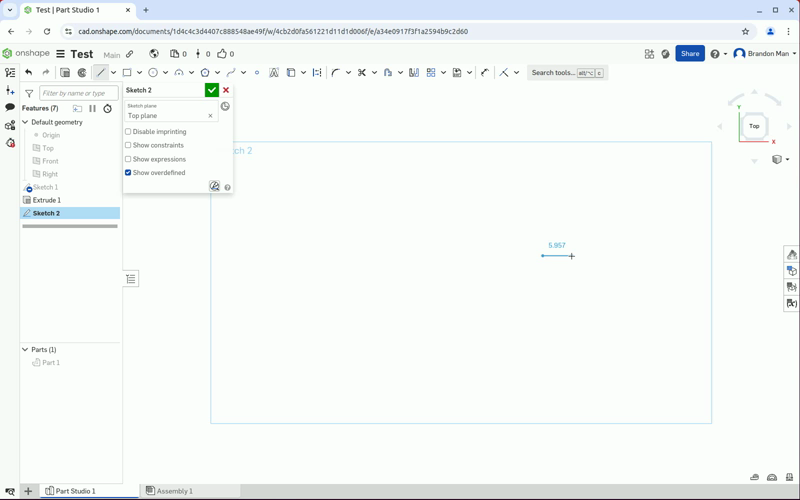
key_down(shift)
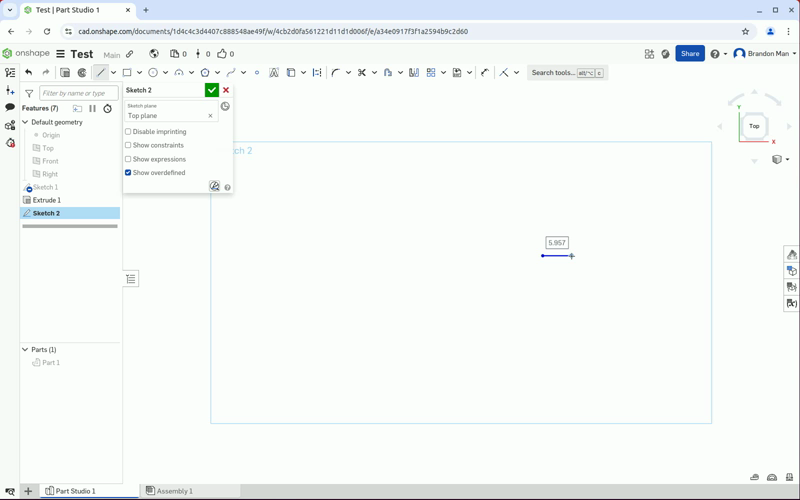
mouse_move(589, 255)
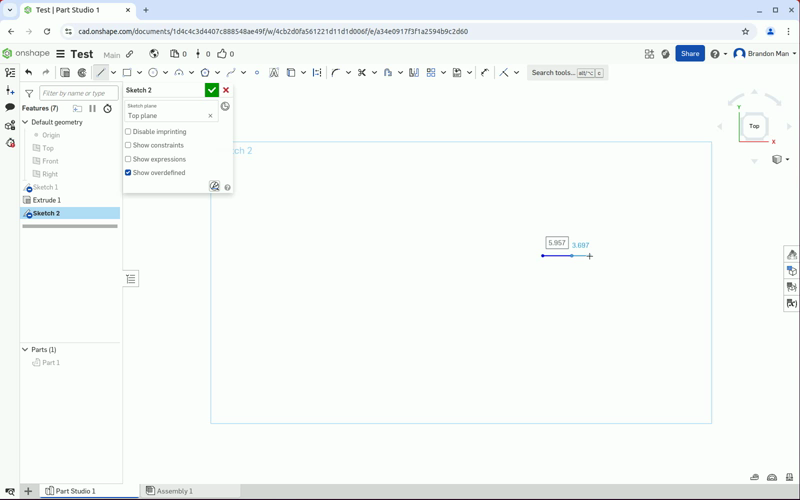
mouse_move(571, 226)
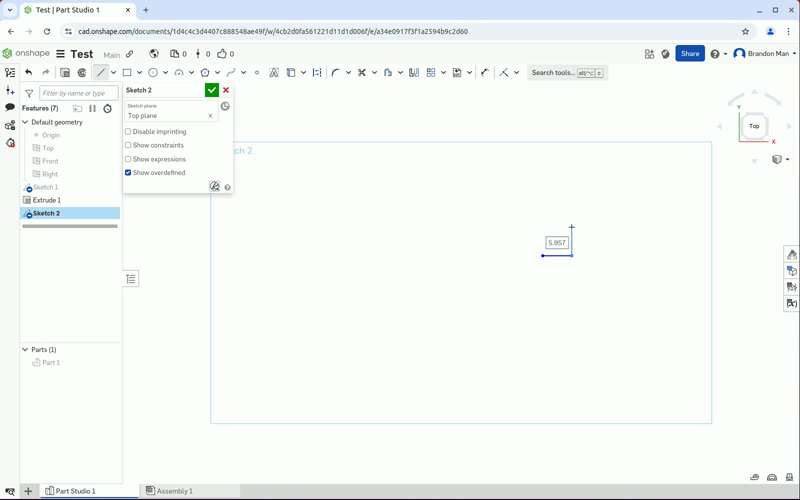
click(571, 226)
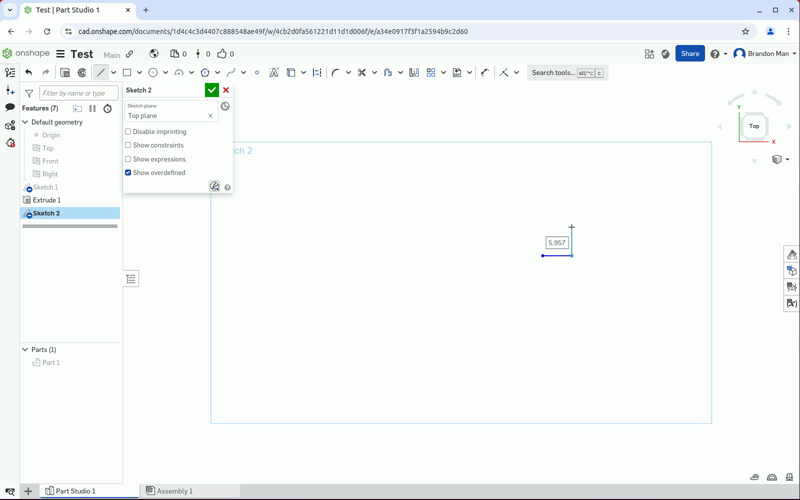
key_up(shift)
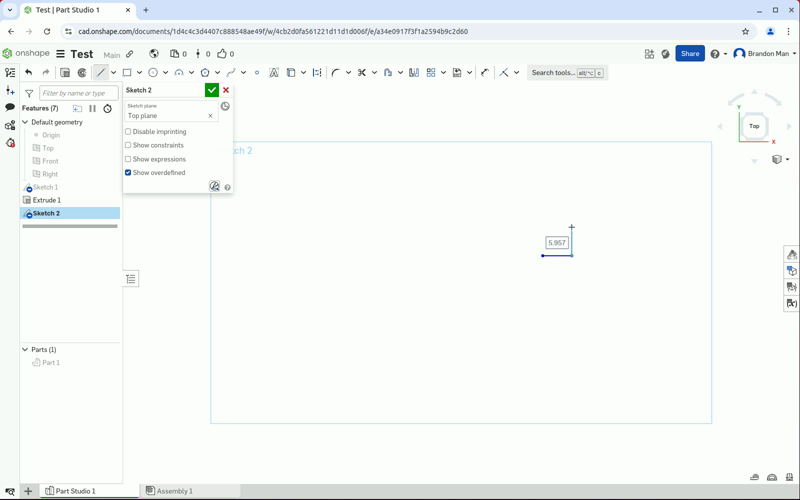
key_down(shift)
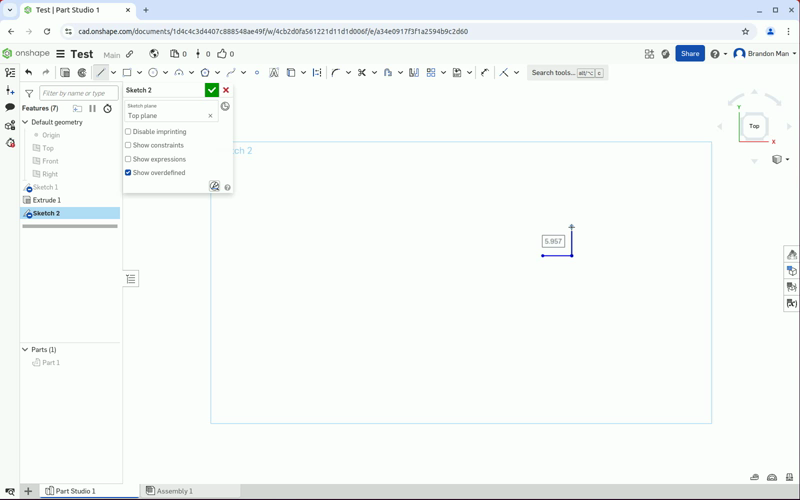
mouse_move(589, 226)
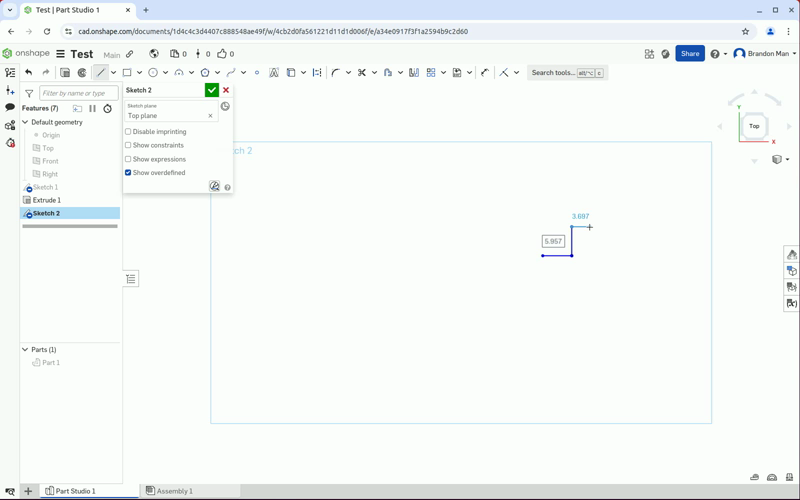
mouse_move(542, 226)
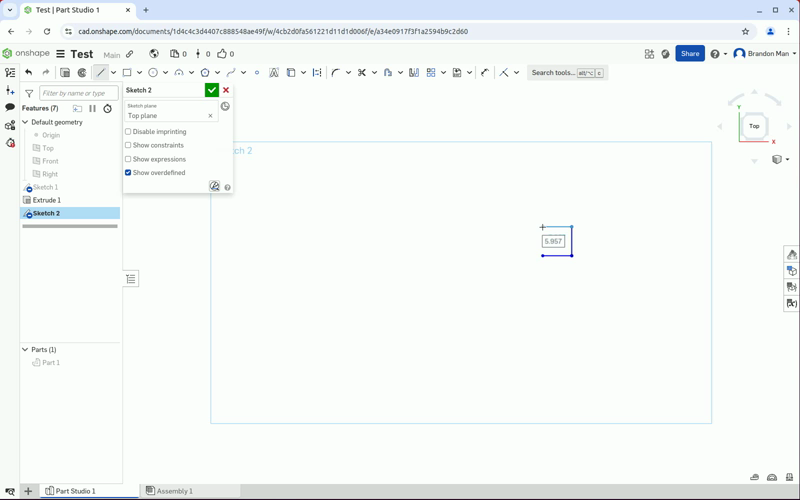
click(542, 226)
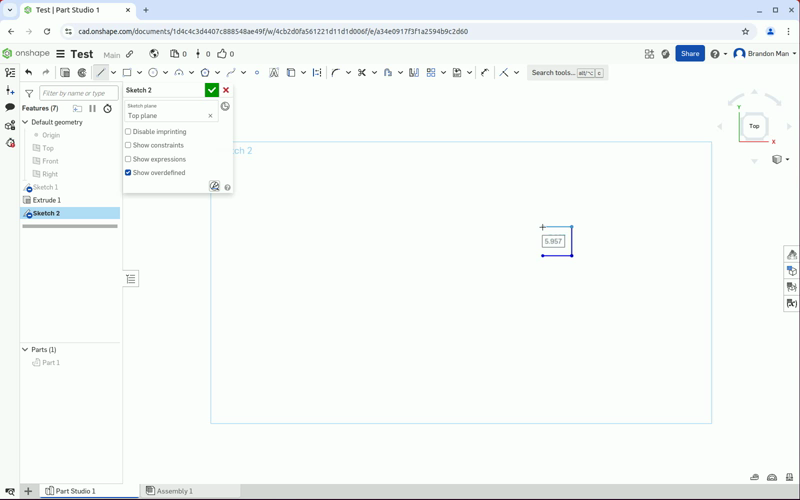
key_up(shift)
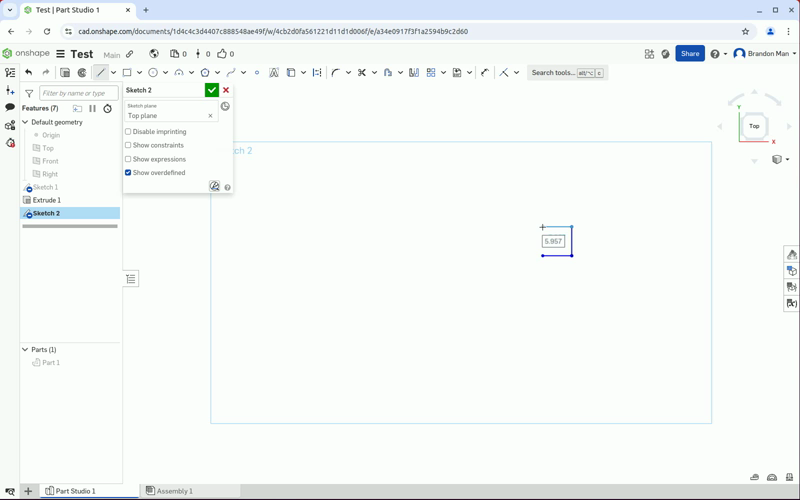
mouse_move(572, 226)
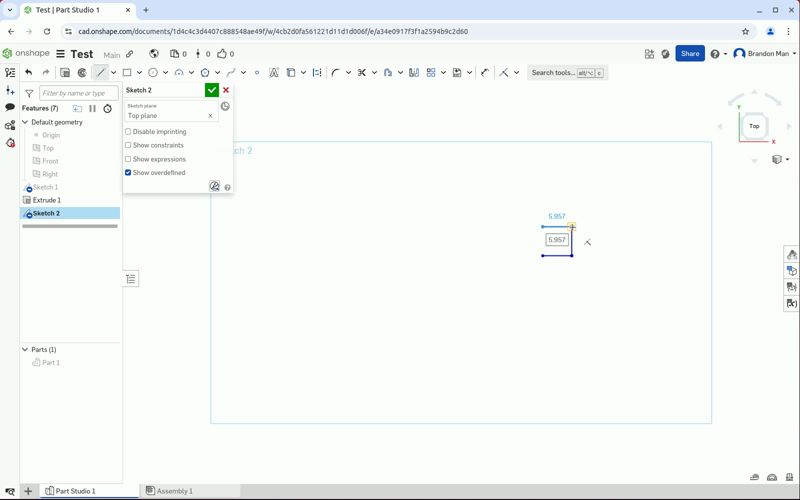
key_down(shift)
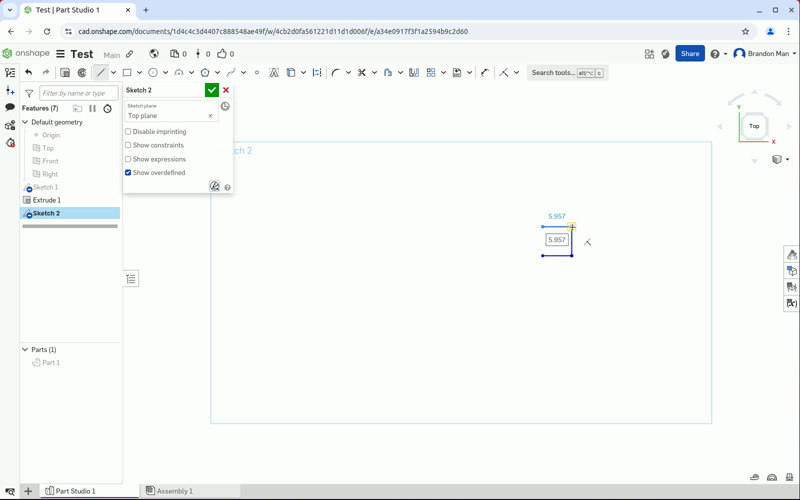
mouse_move(542, 255)
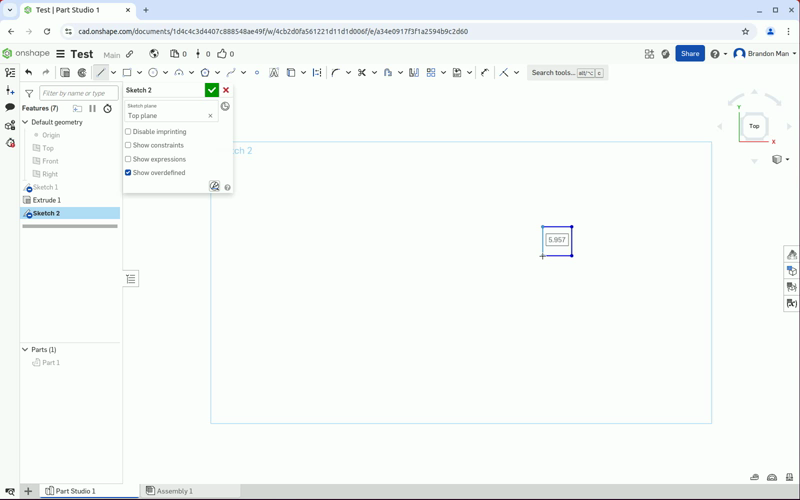
key_up(shift)
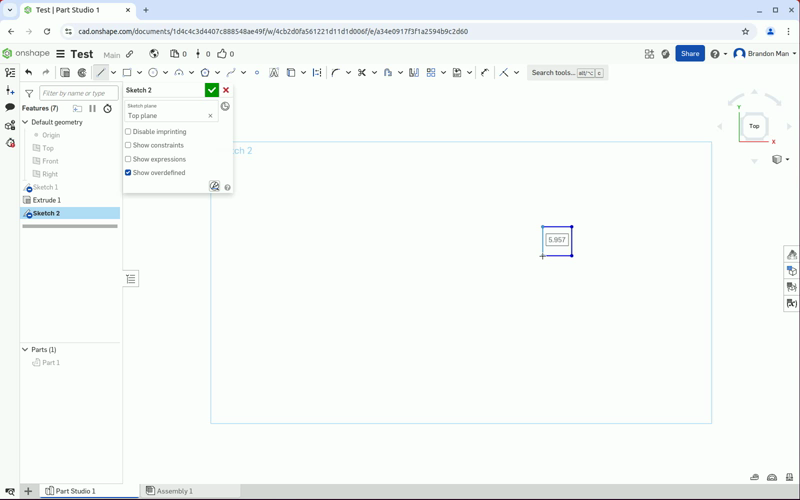
click(542, 255)
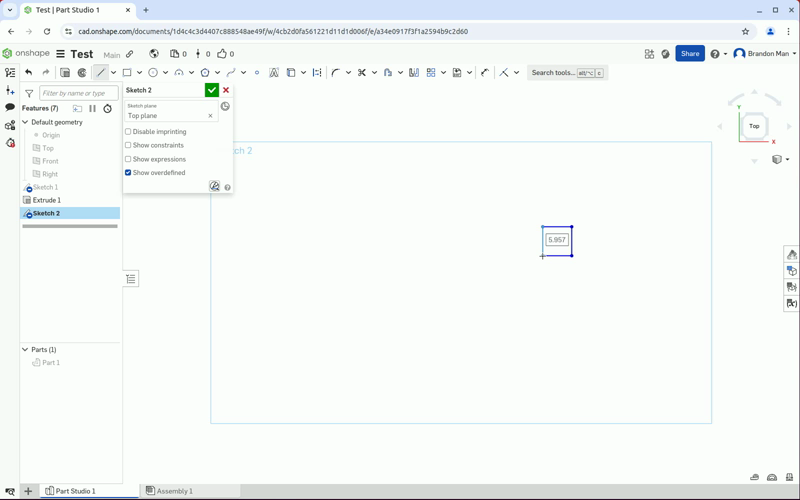
key(esc)
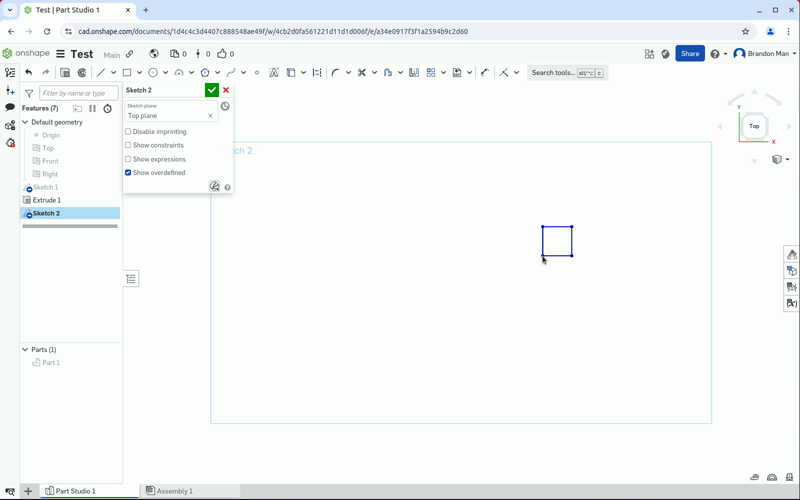
mouse_move(546, 239)
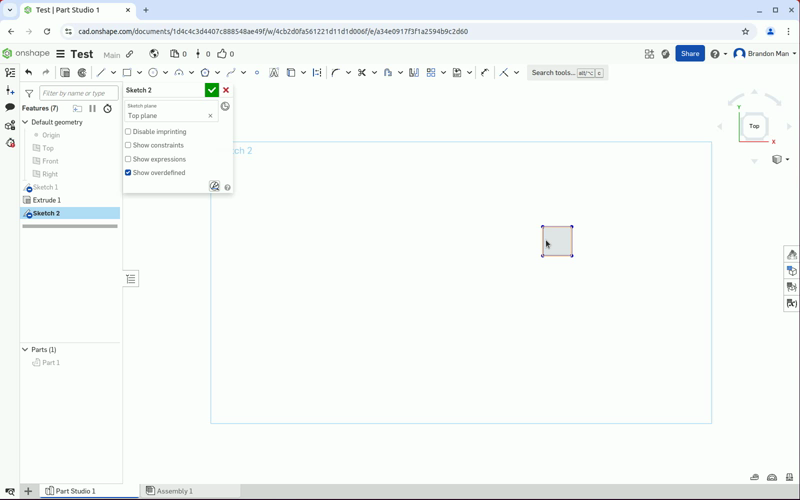
scroll(6)
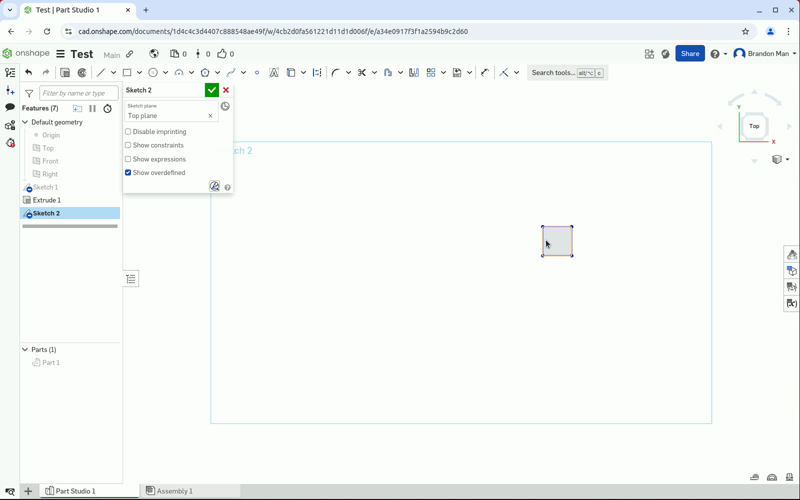
scroll(6)
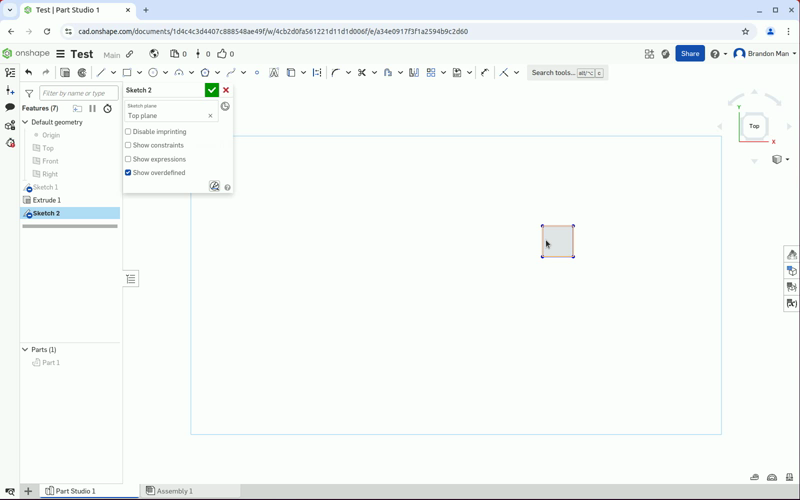
scroll(6)
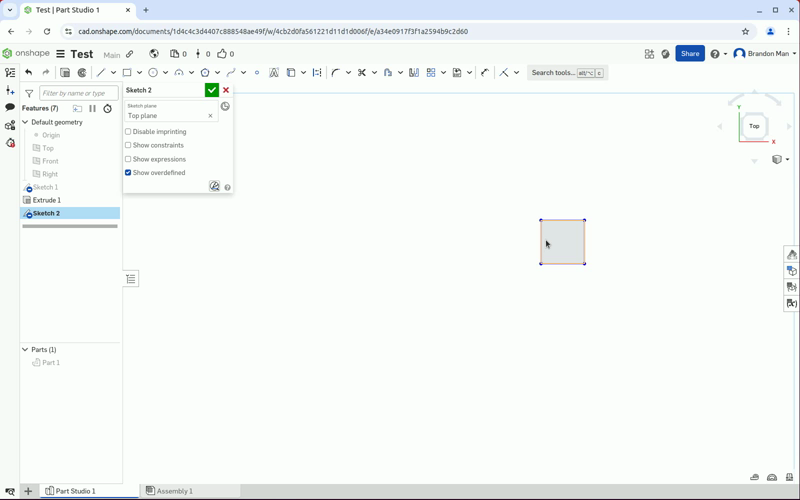
scroll(6)
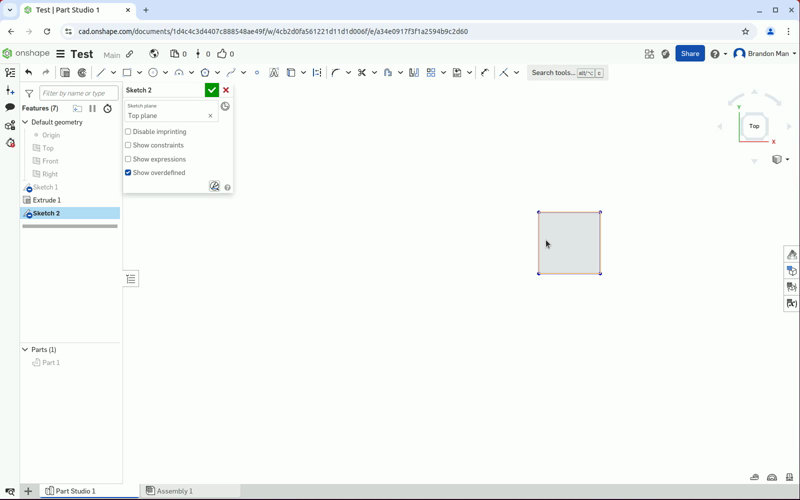
scroll(6)
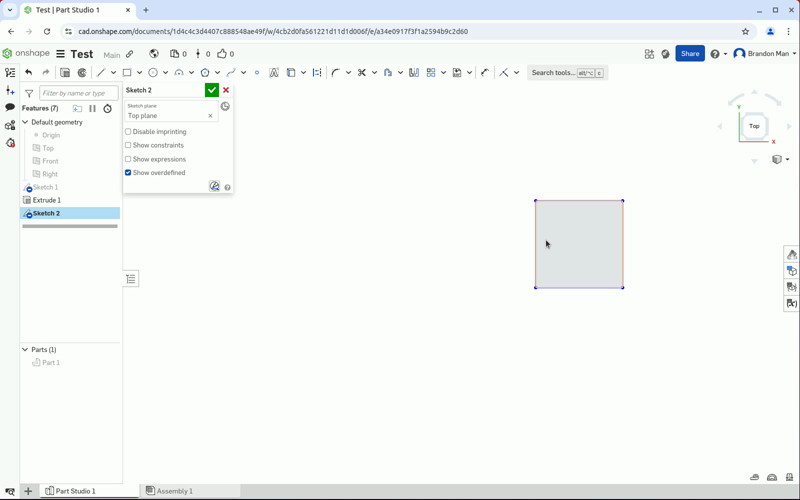
scroll(6)
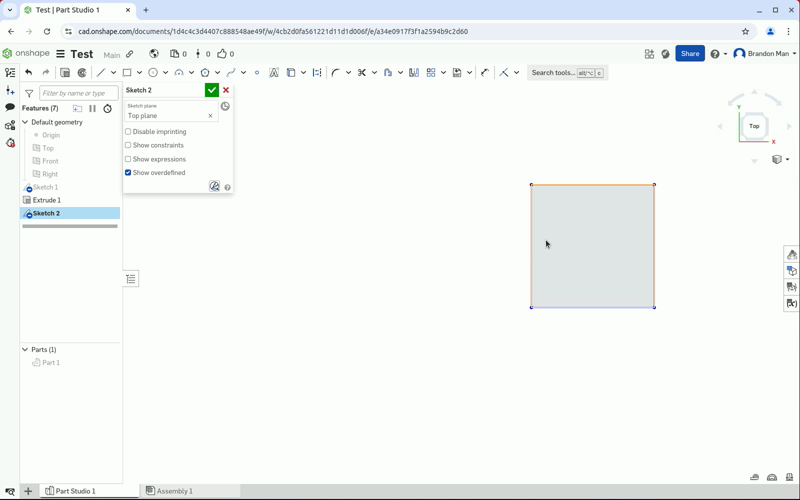
scroll(6)
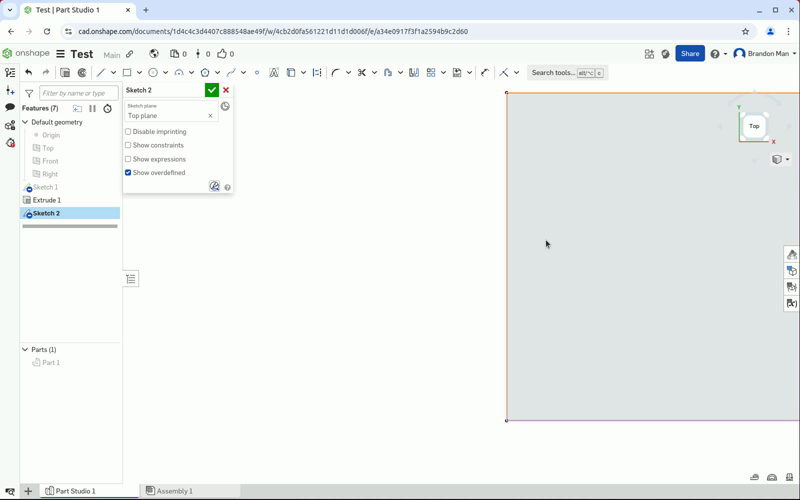
click(546, 239)
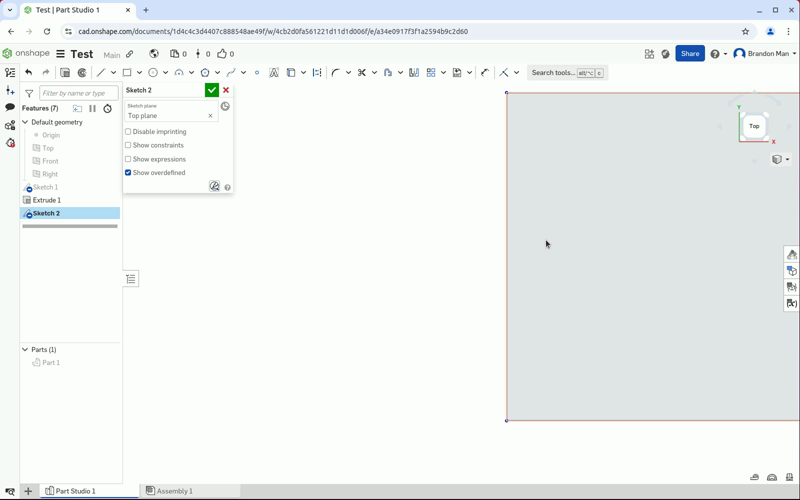
scroll(-6)
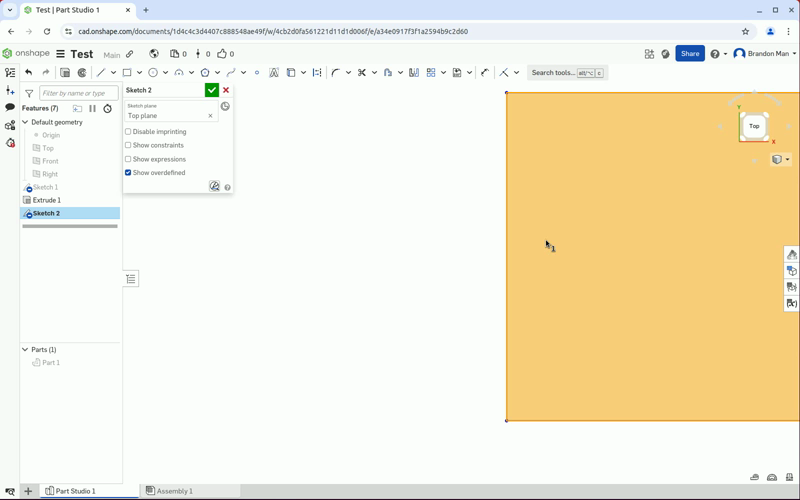
scroll(-6)
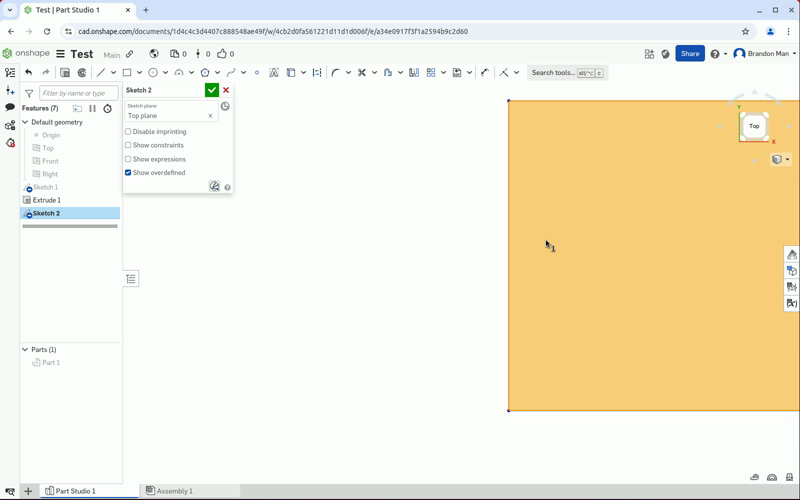
scroll(-6)
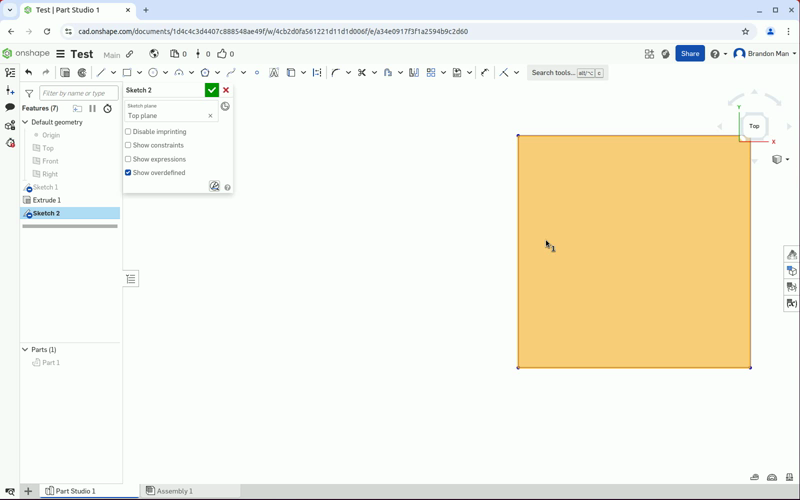
scroll(-6)
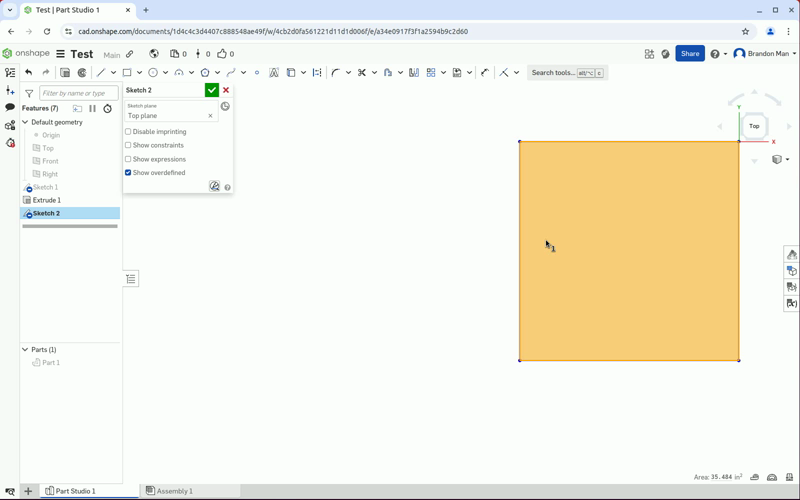
scroll(-6)
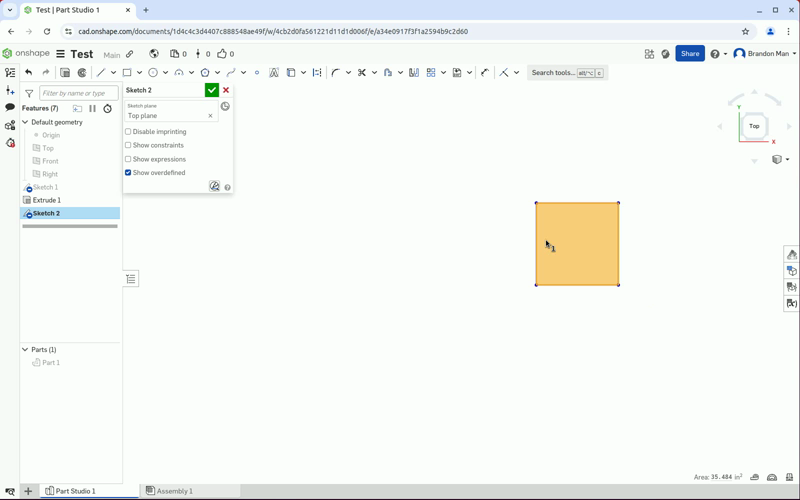
scroll(-6)
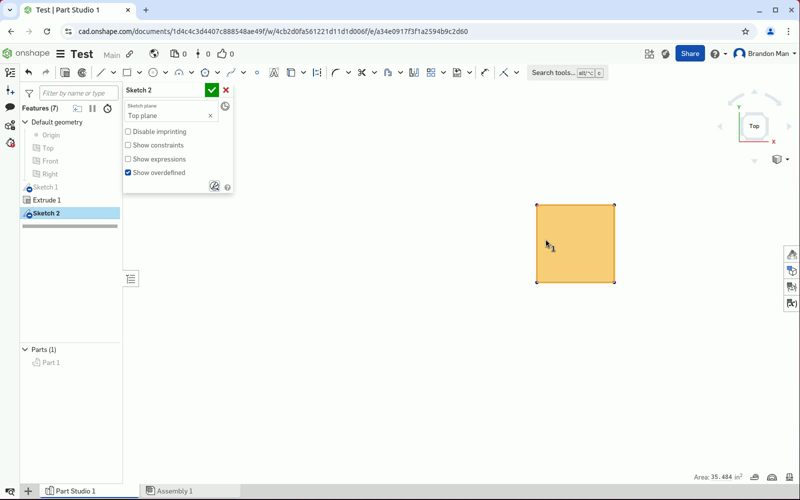
scroll(-6)
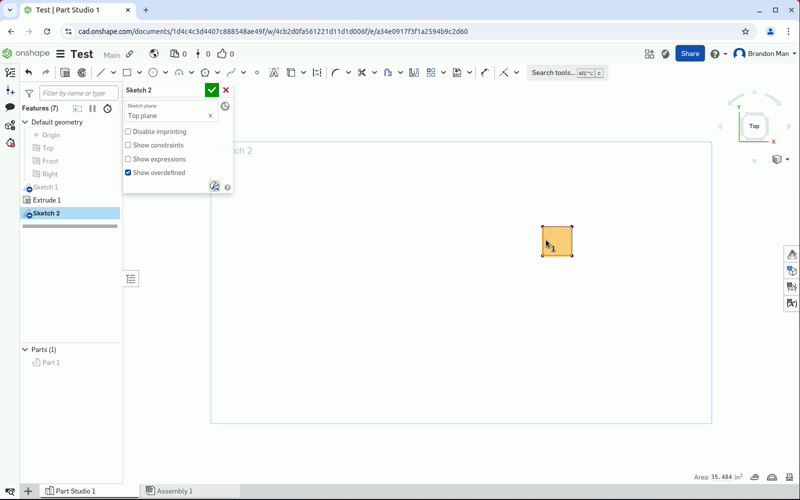
mouse_move(73, 352)
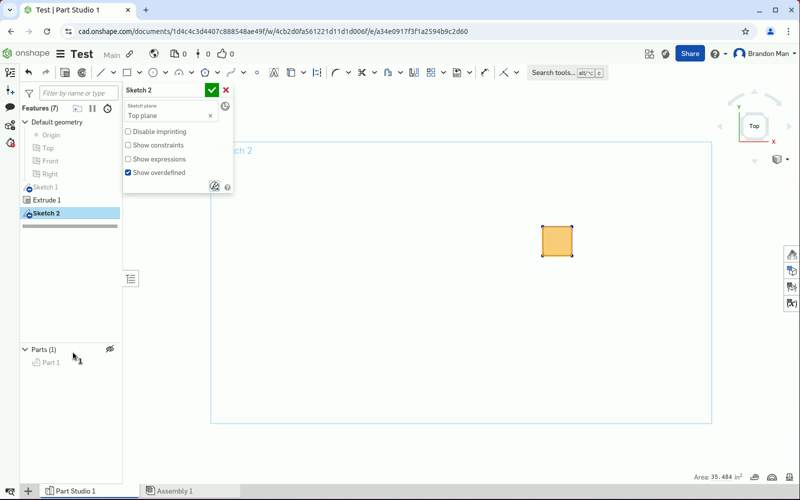
key(shift+y)
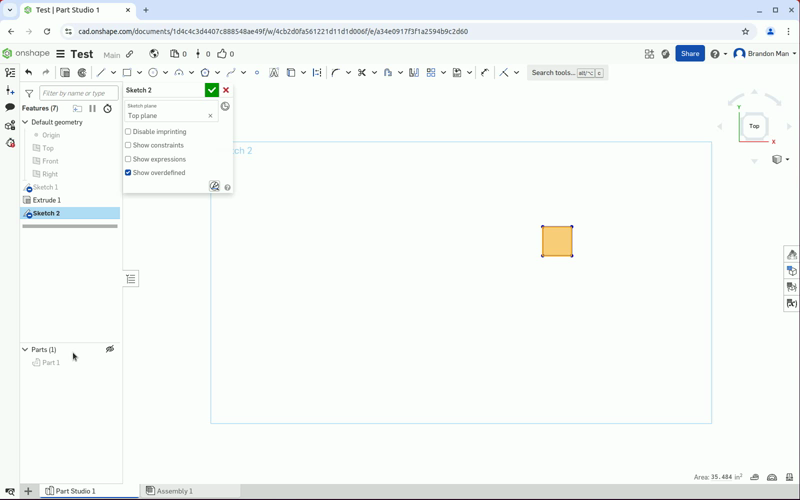
key(shift+e)
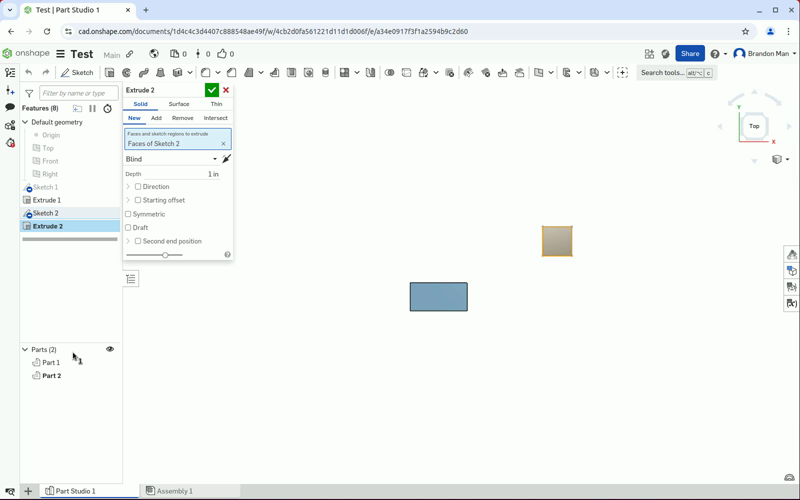
mouse_move(143, 106)
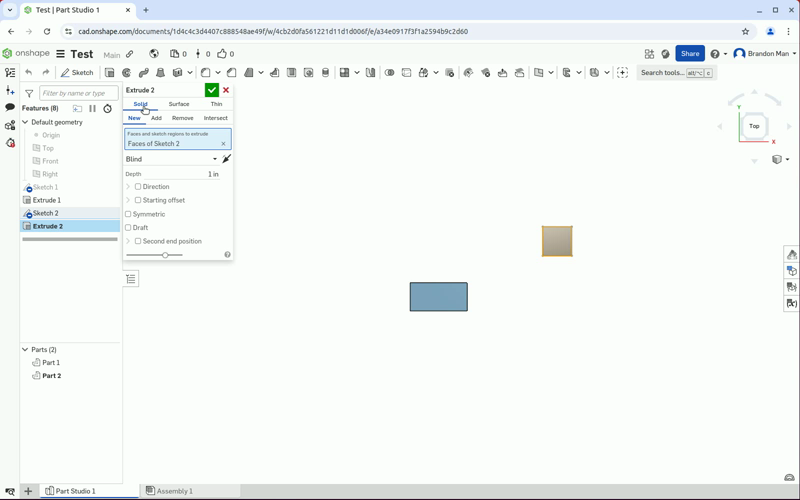
click(143, 106)
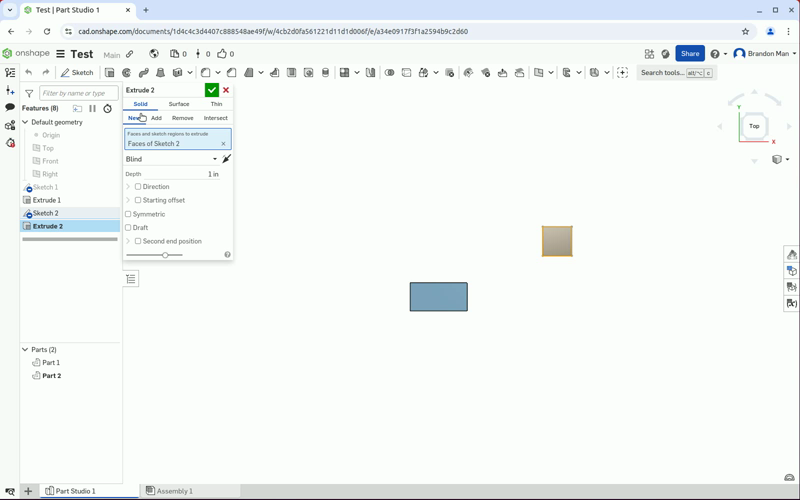
mouse_move(137, 120)
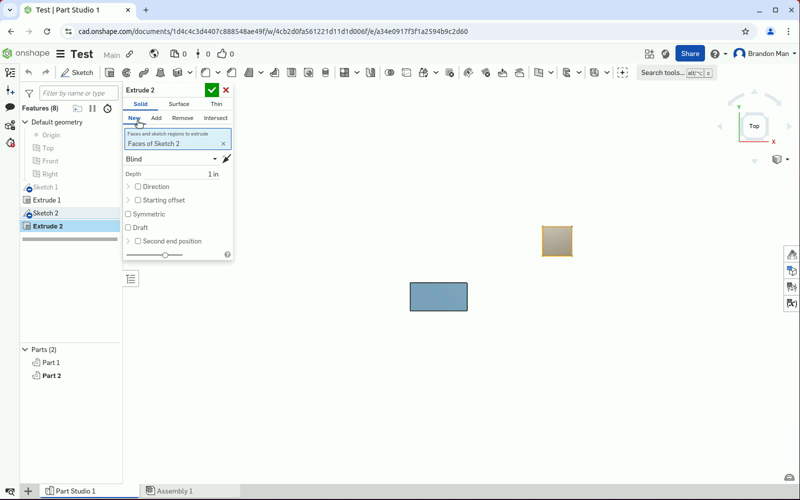
click(137, 120)
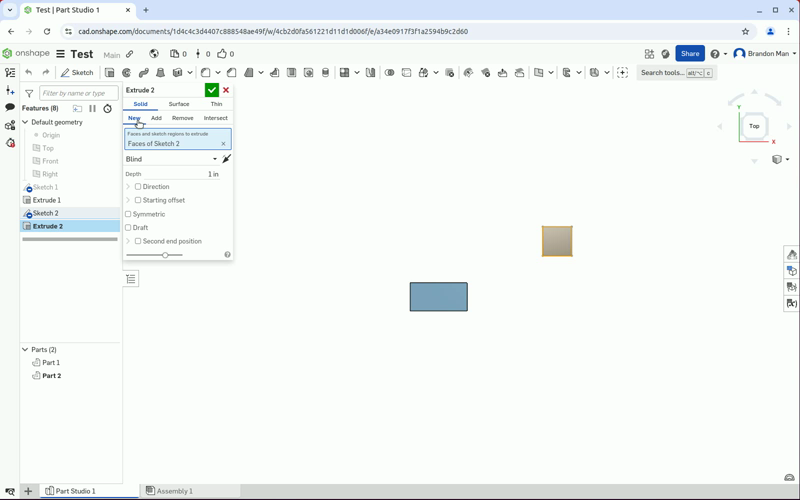
key(tab, 4)
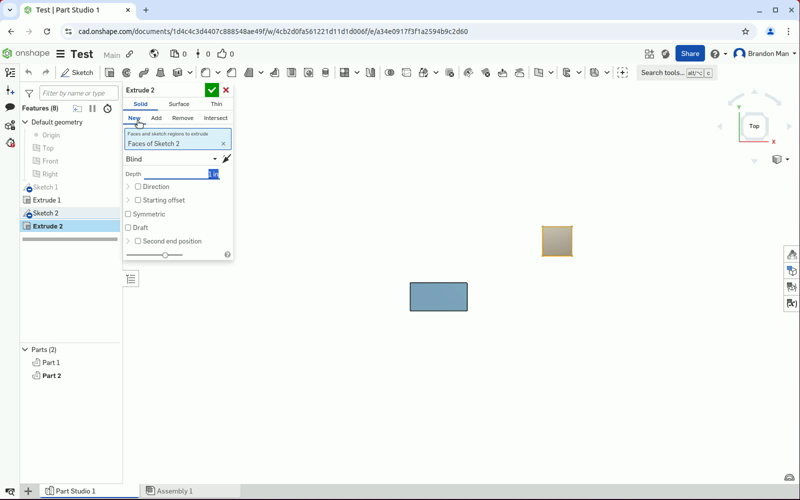
text(23.108)
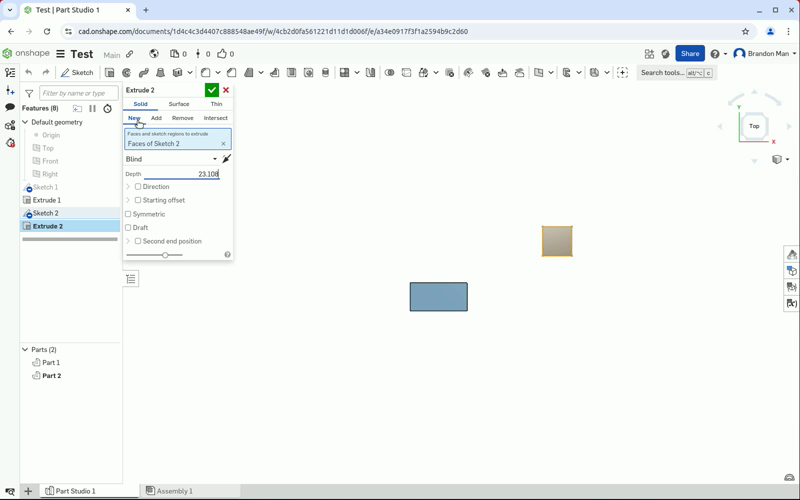
key(enter)
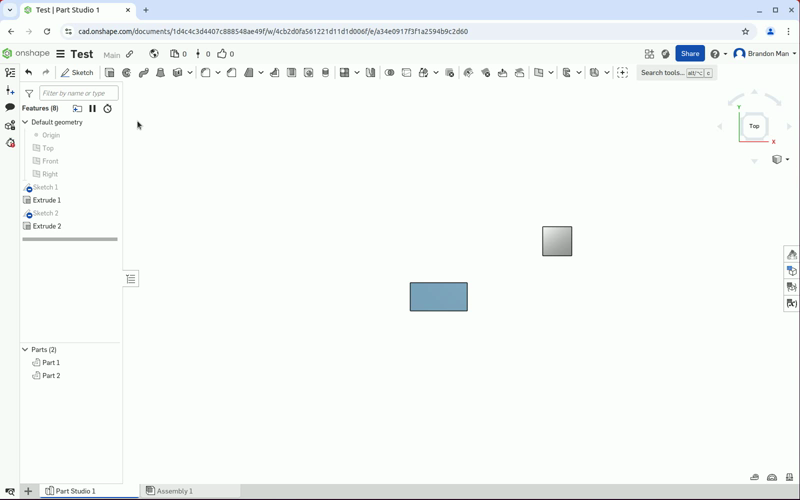
key(shift+h)
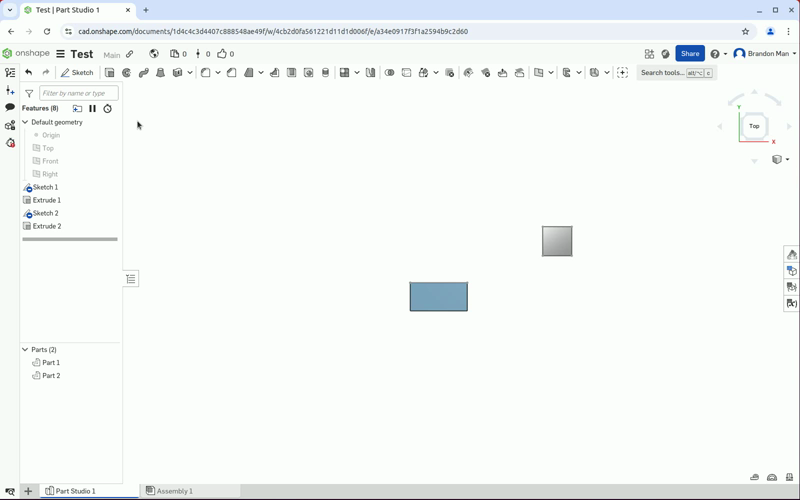
key(shift+h)
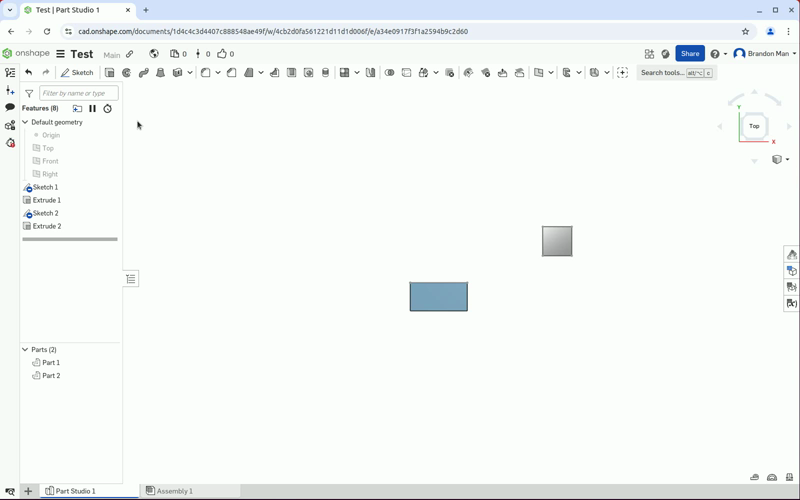
key(shift+7)
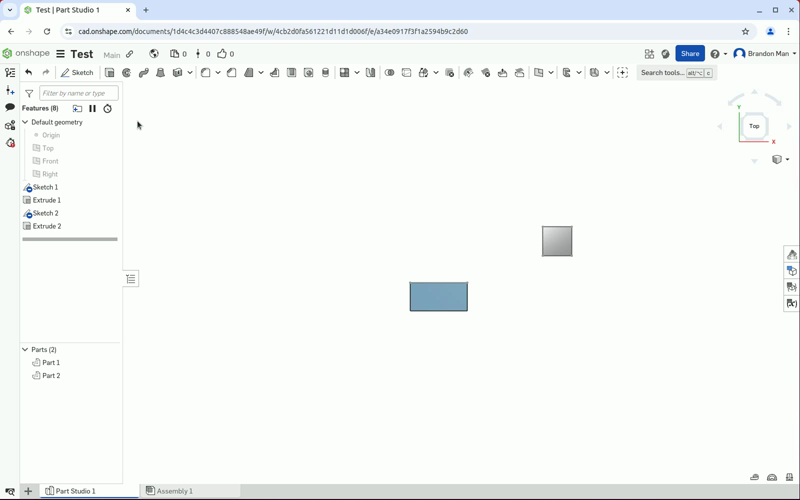
key(up, 3)
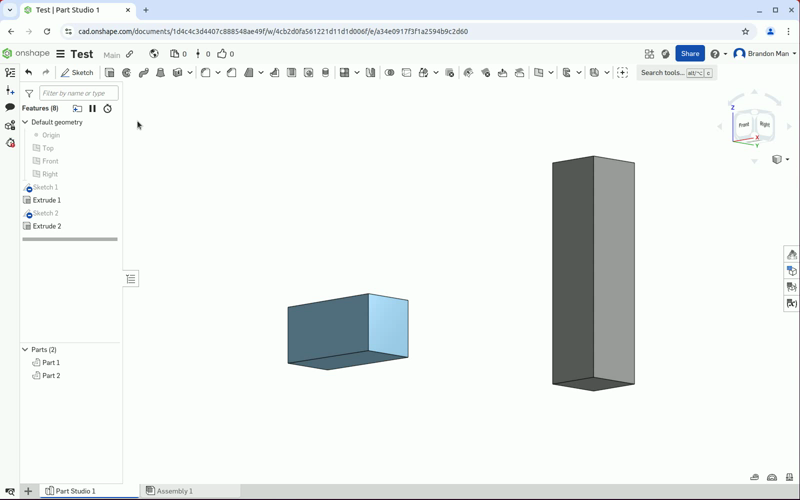
key(left, 3)
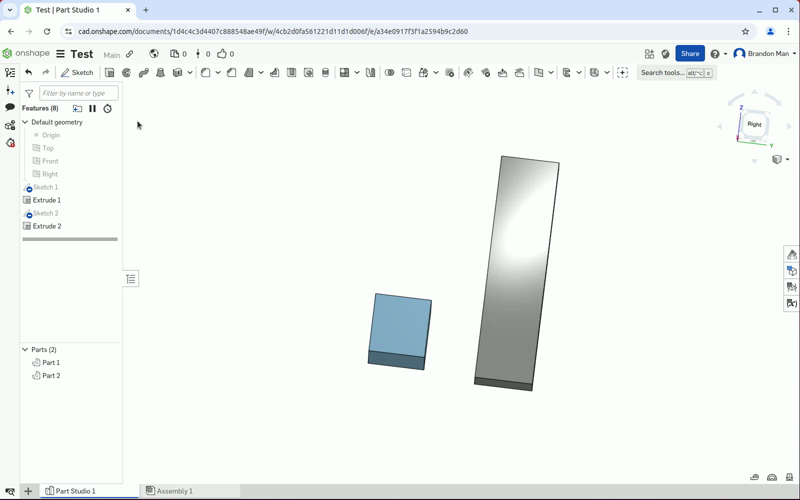
key(right, 3)
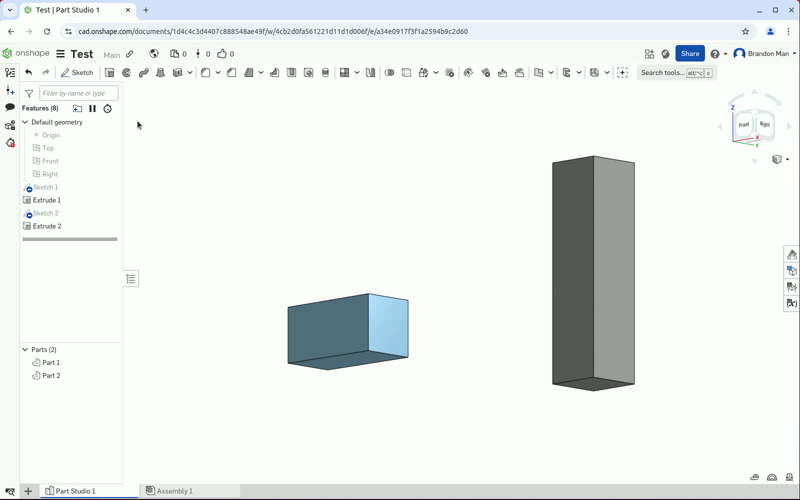
key(down, 3)
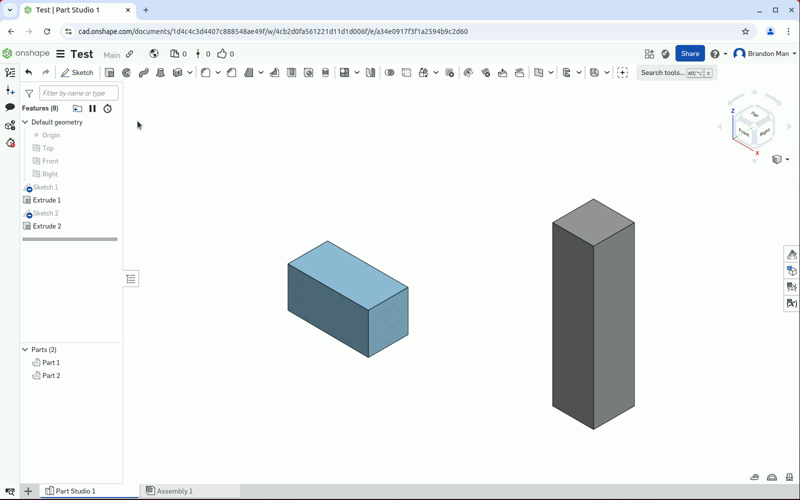
mouse_move(73, 189)
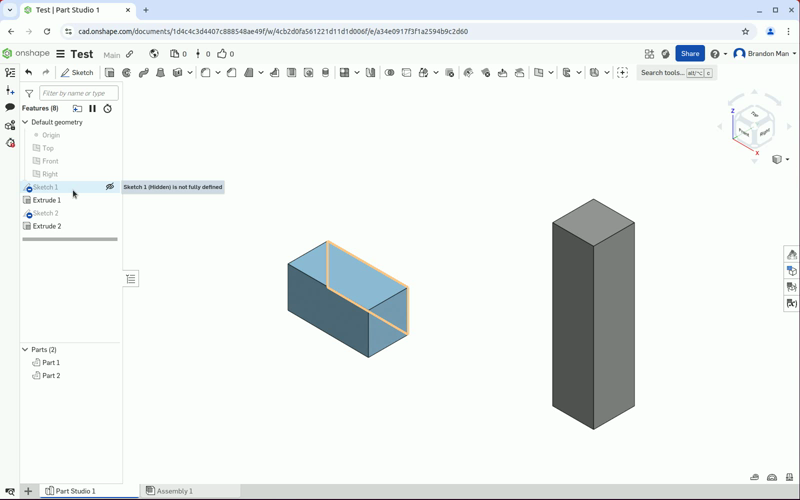
click(73, 189)